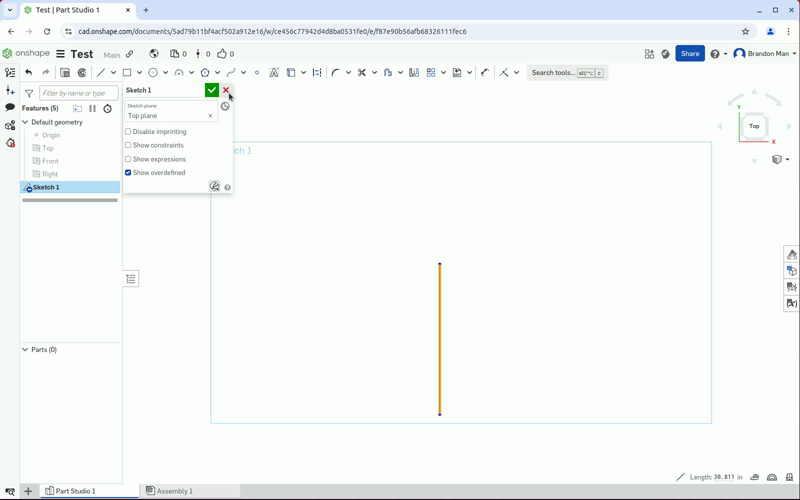
key(shift+h)
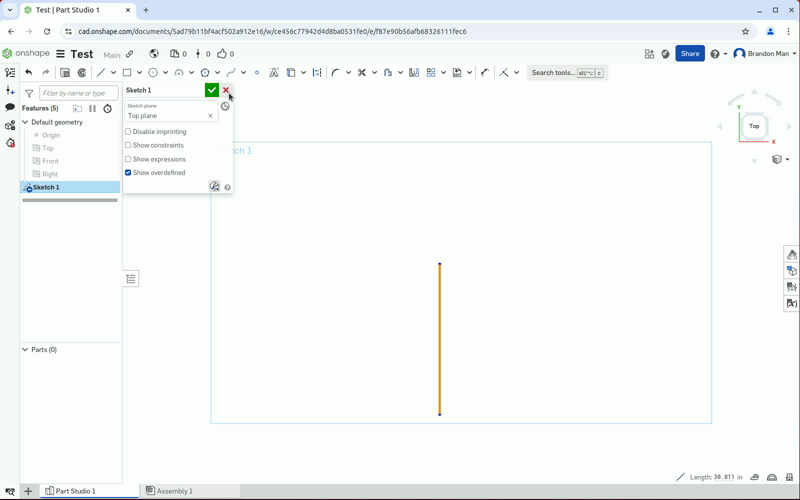
key(shift+s)
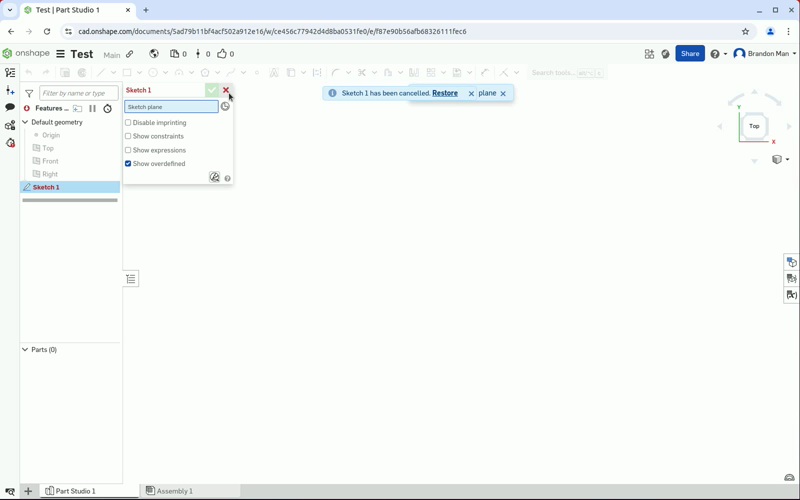
mouse_move(73, 150)
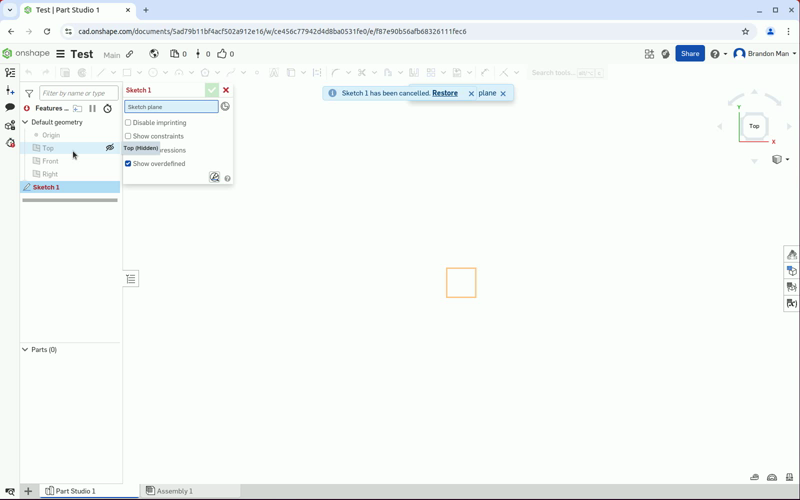
click(73, 150)
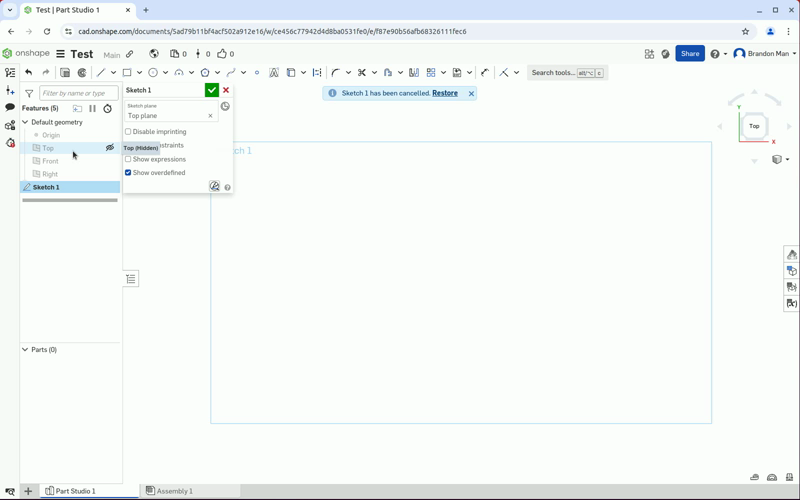
mouse_move(73, 352)
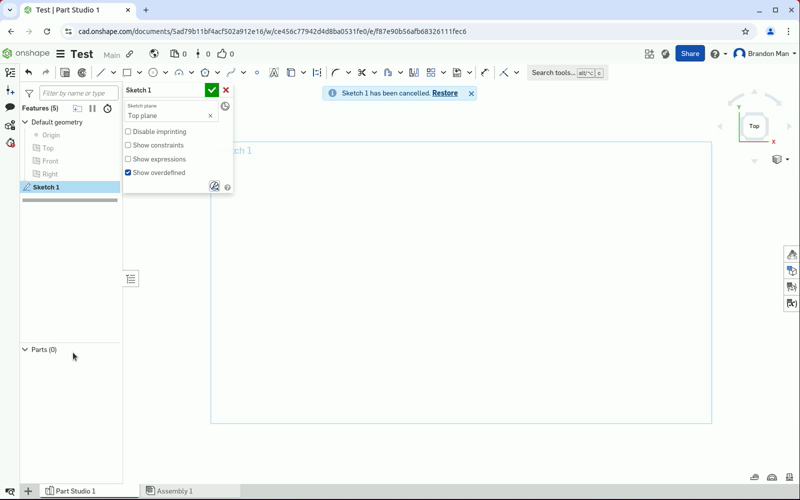
key(y)
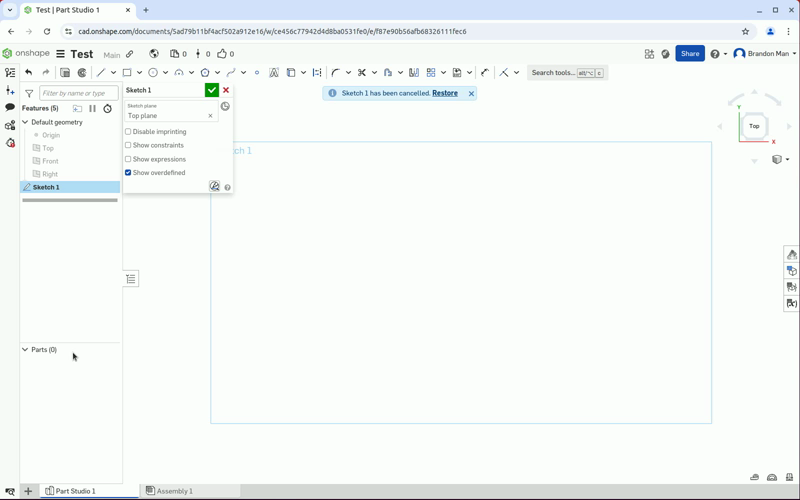
key(l)
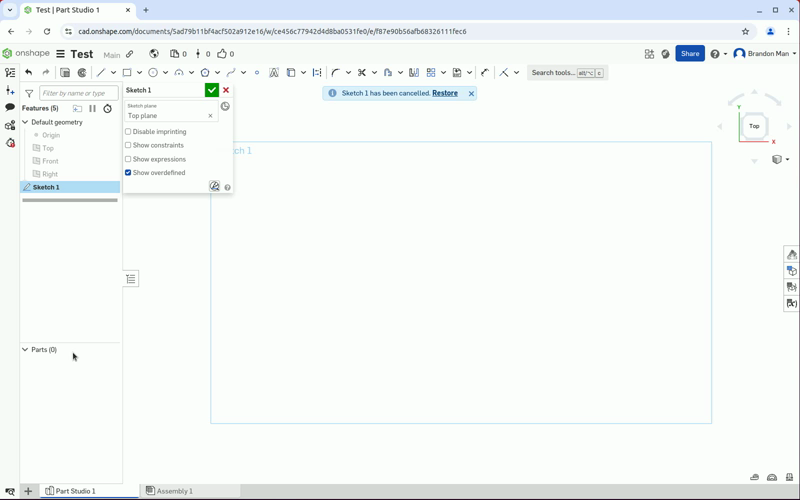
key_down(shift)
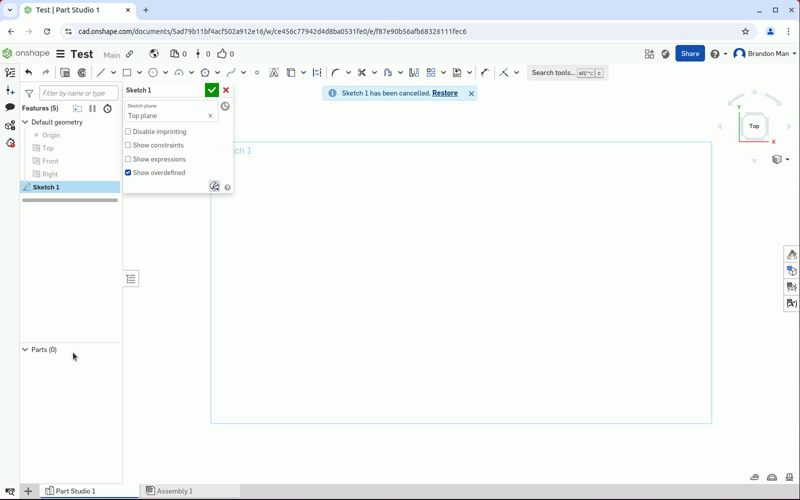
mouse_move(361, 282)
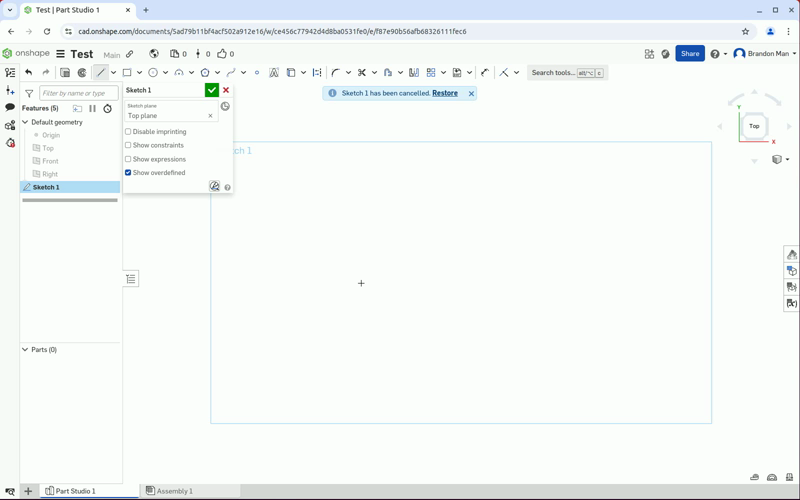
click(361, 282)
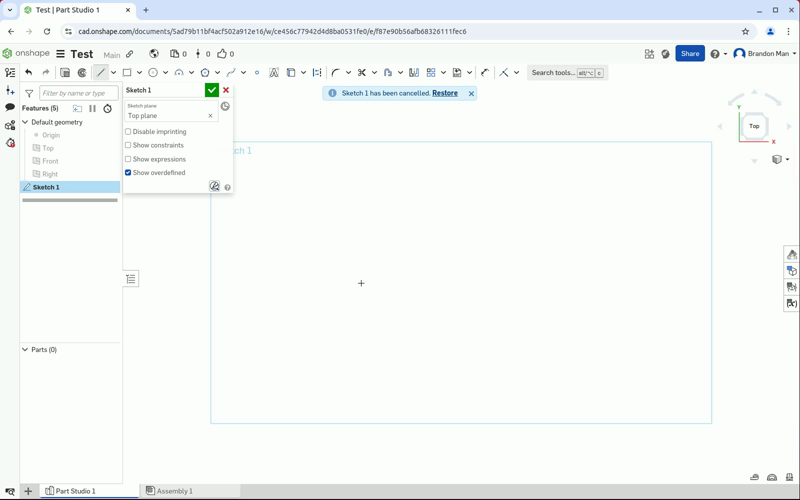
key_up(shift)
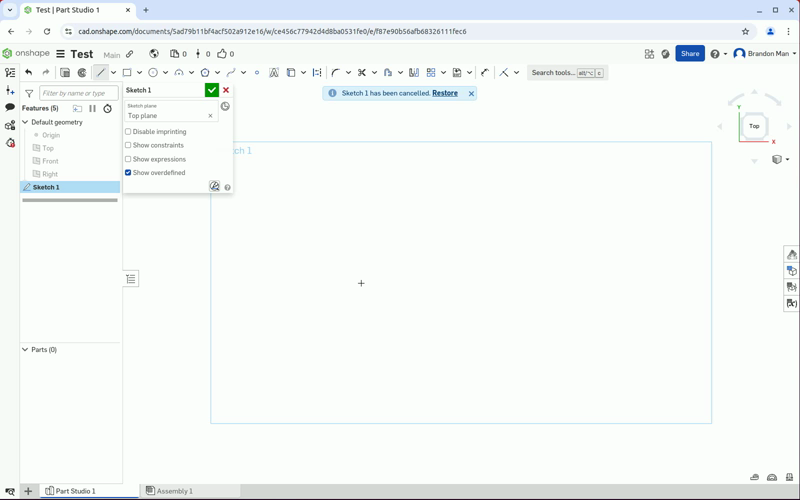
key_down(shift)
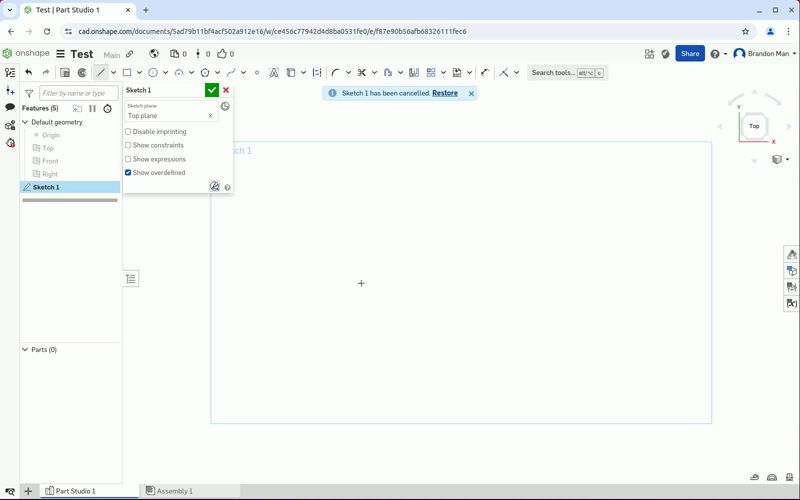
mouse_move(460, 282)
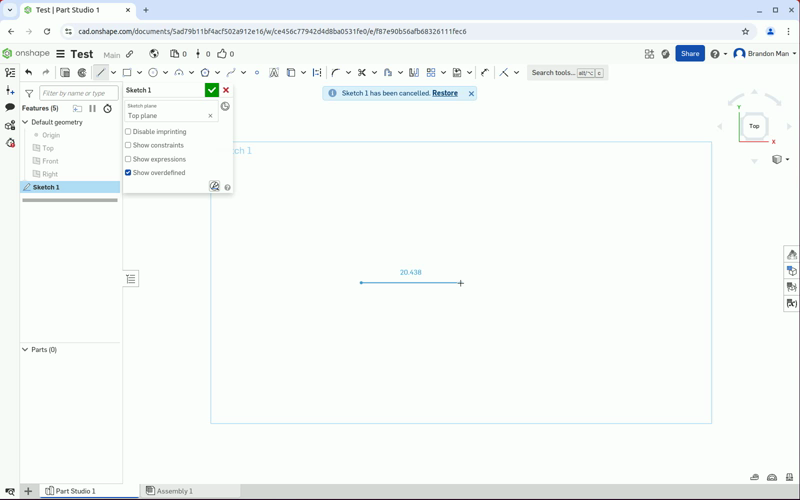
click(460, 282)
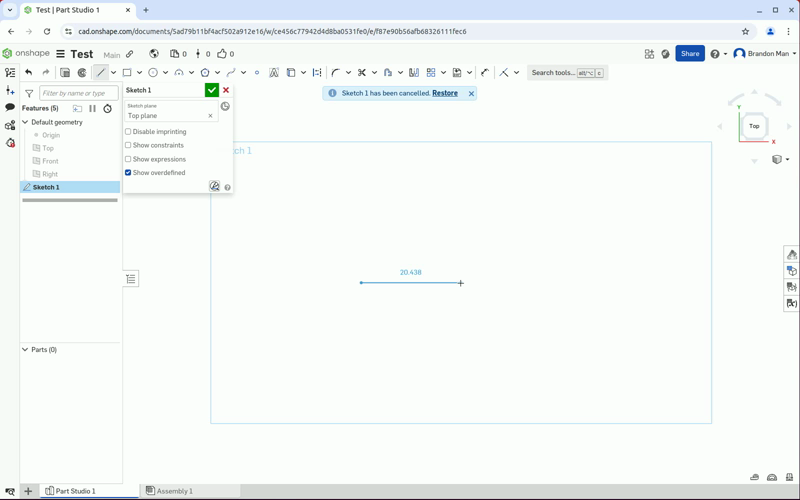
key_up(shift)
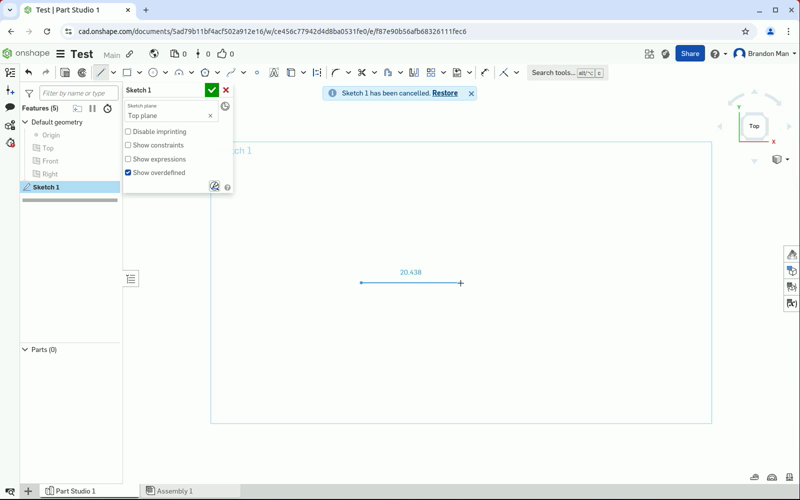
key_down(shift)
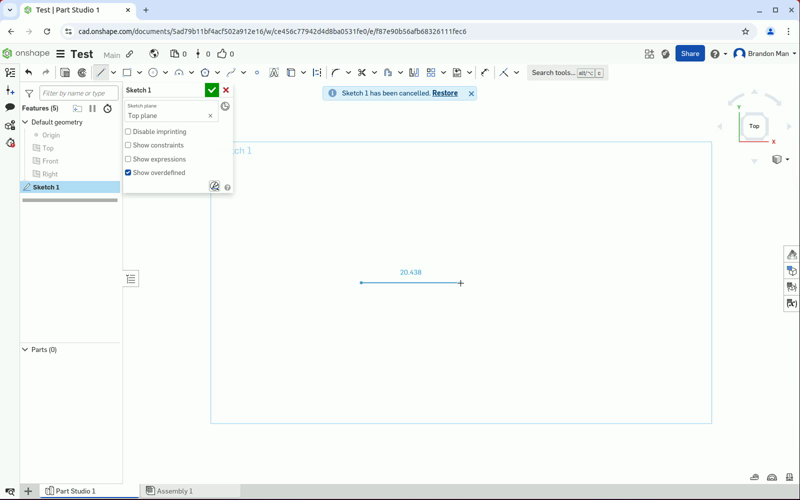
mouse_move(460, 170)
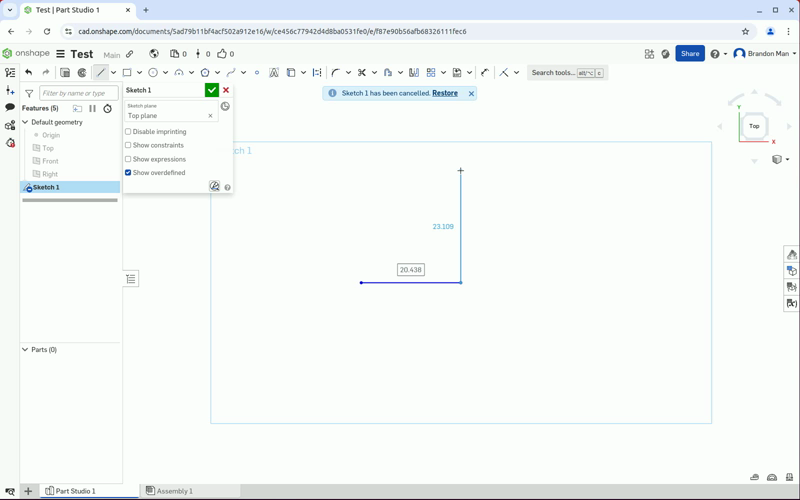
click(460, 170)
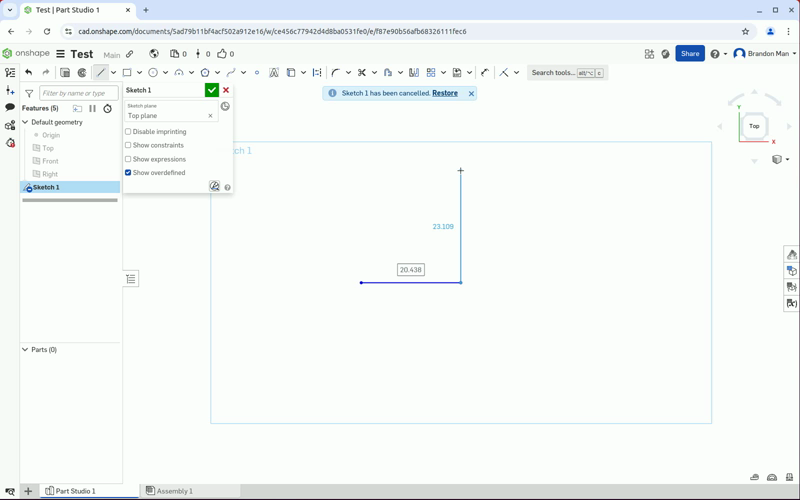
key_up(shift)
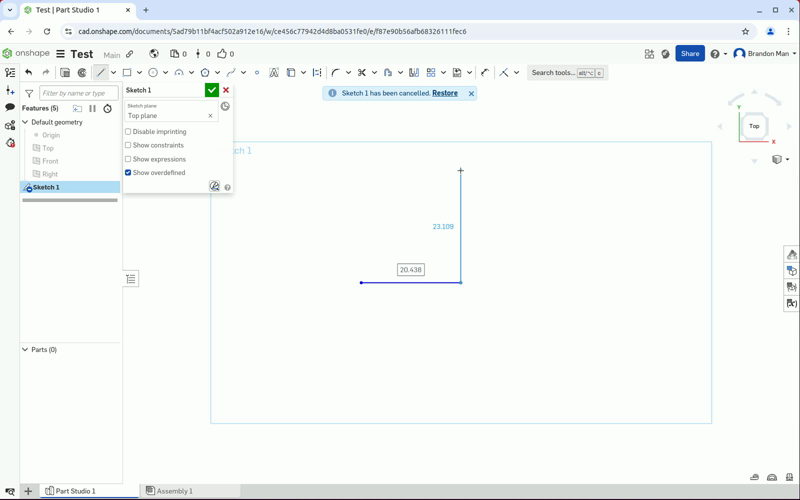
key_down(shift)
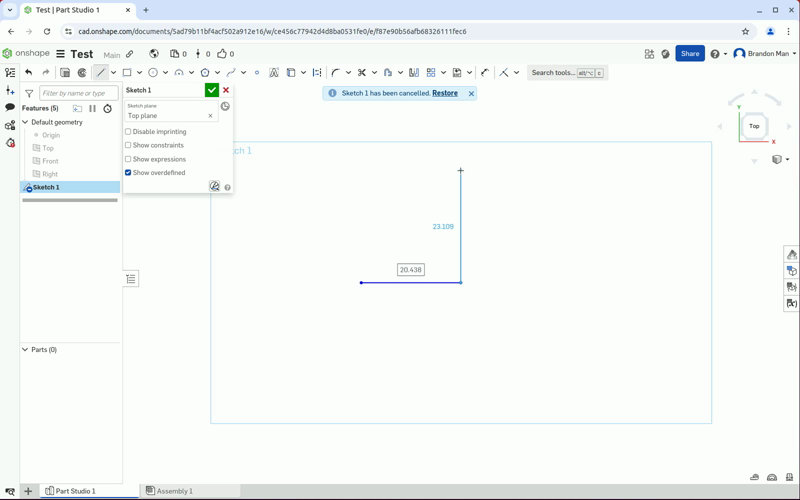
mouse_move(361, 170)
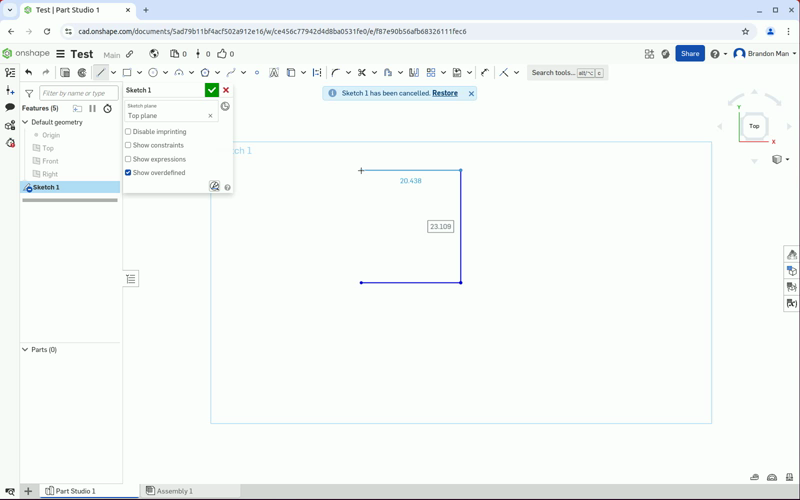
click(361, 170)
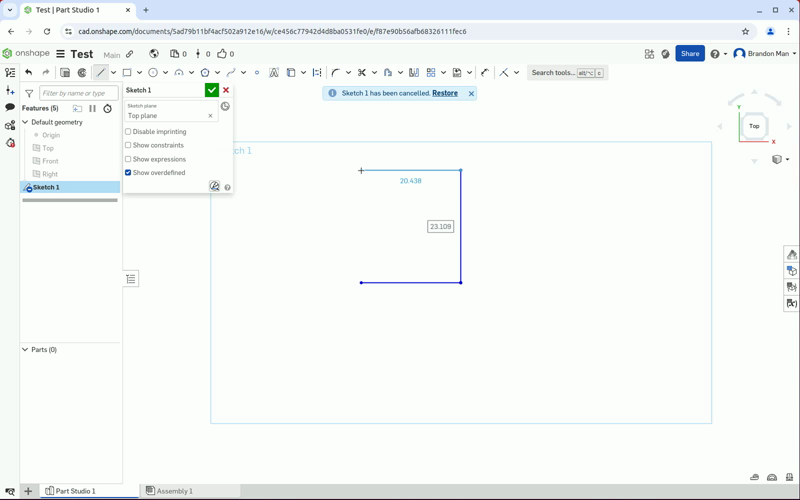
key_up(shift)
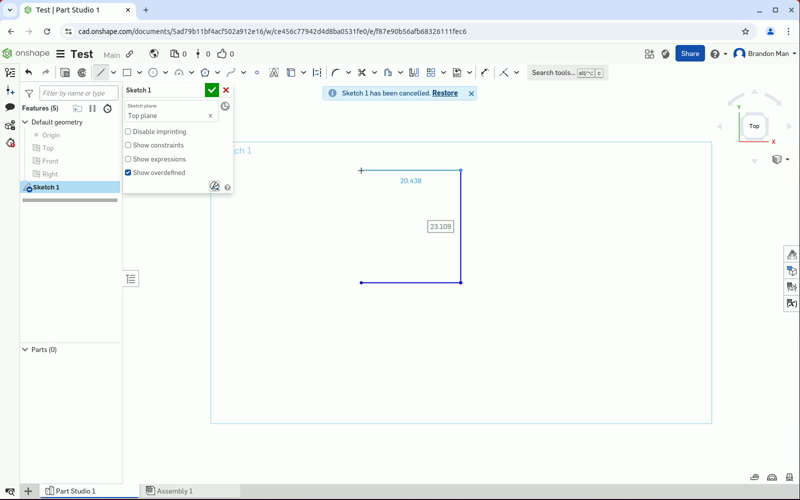
key_down(shift)
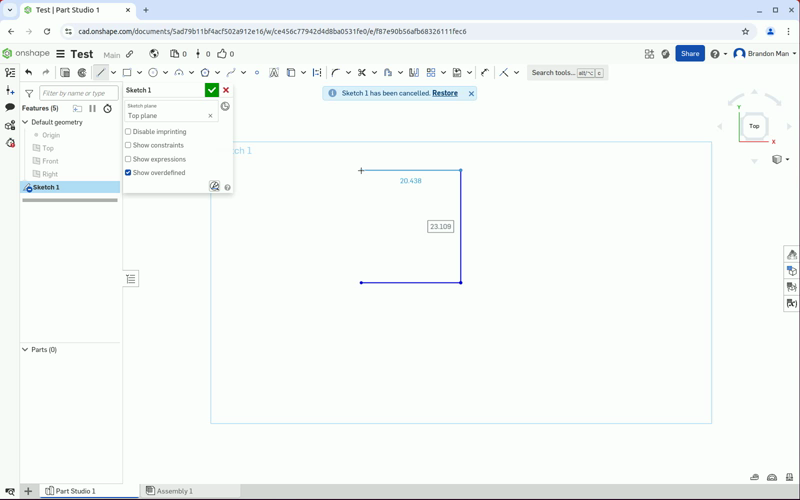
mouse_move(361, 282)
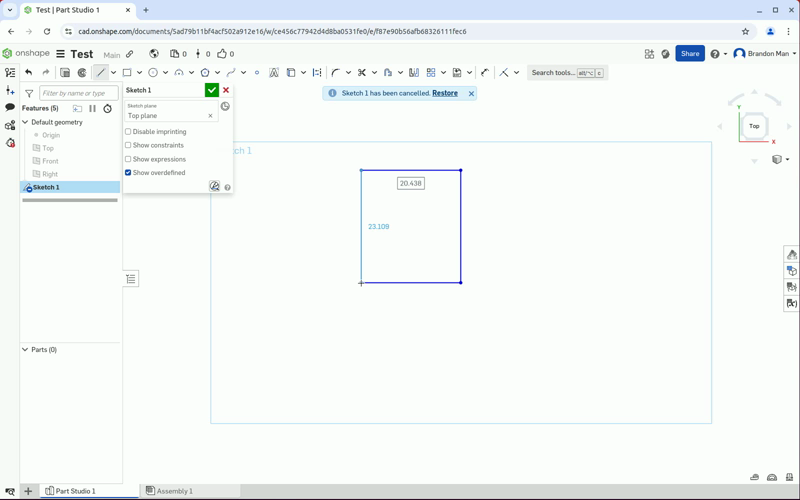
key_up(shift)
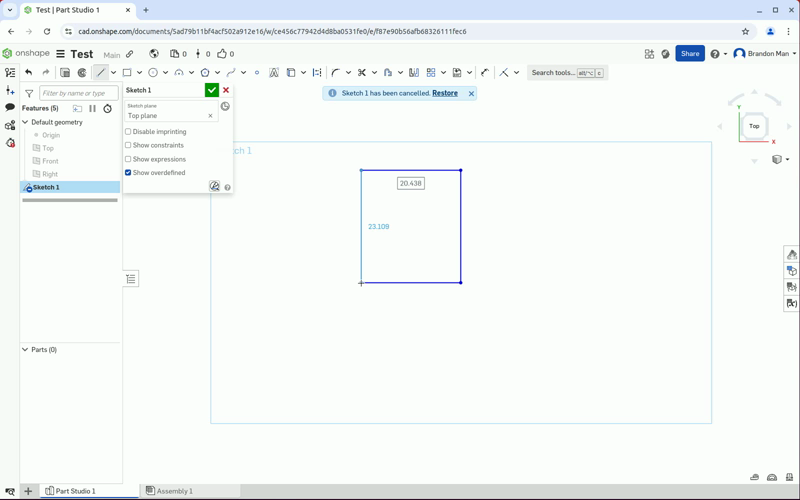
click(361, 282)
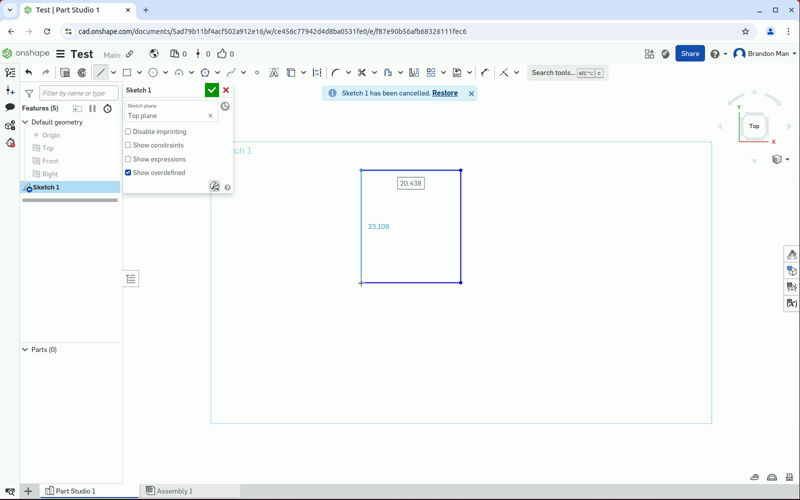
key(esc)
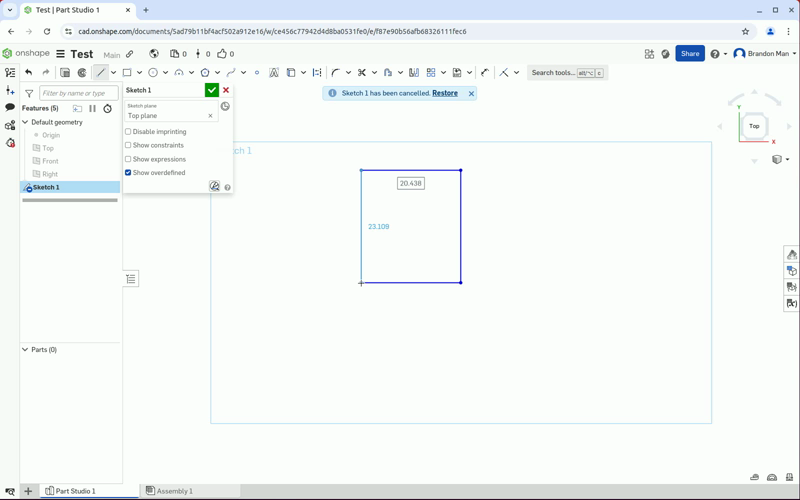
key(c)
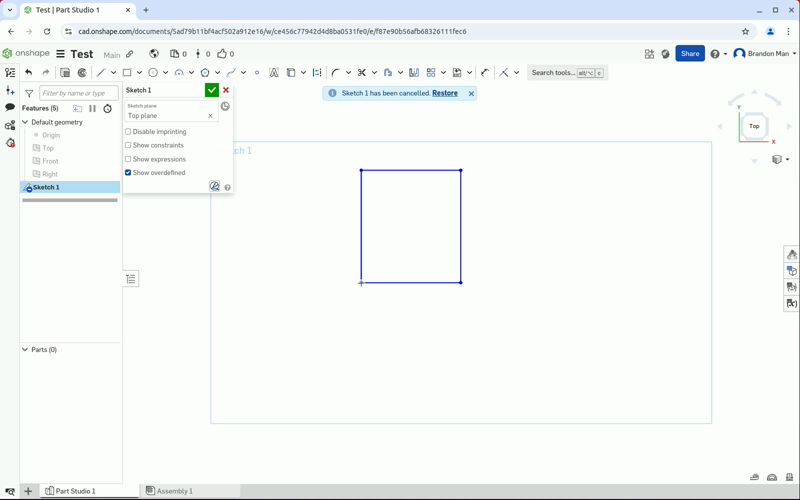
key_down(shift)
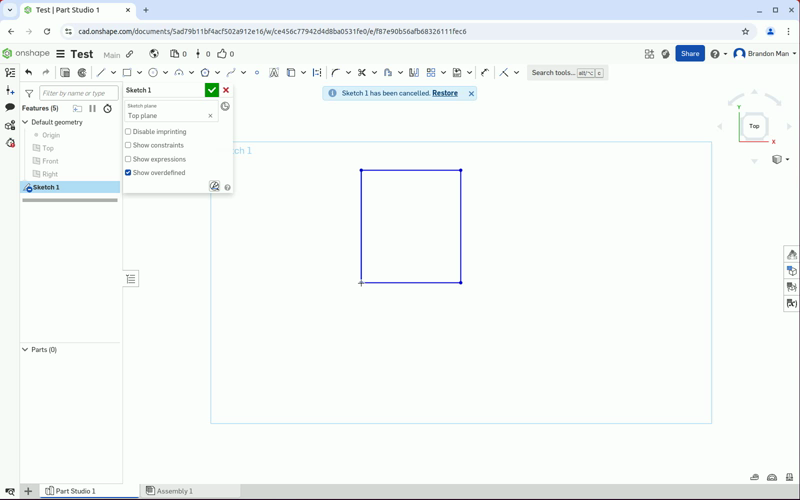
mouse_move(381, 266)
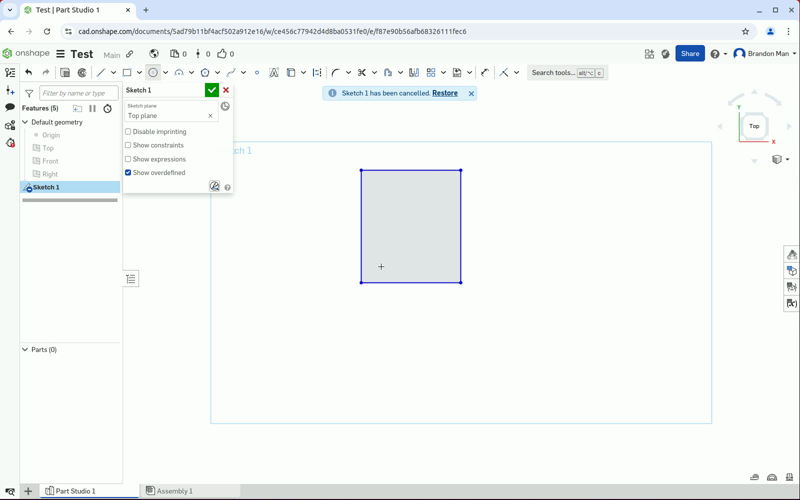
click(381, 266)
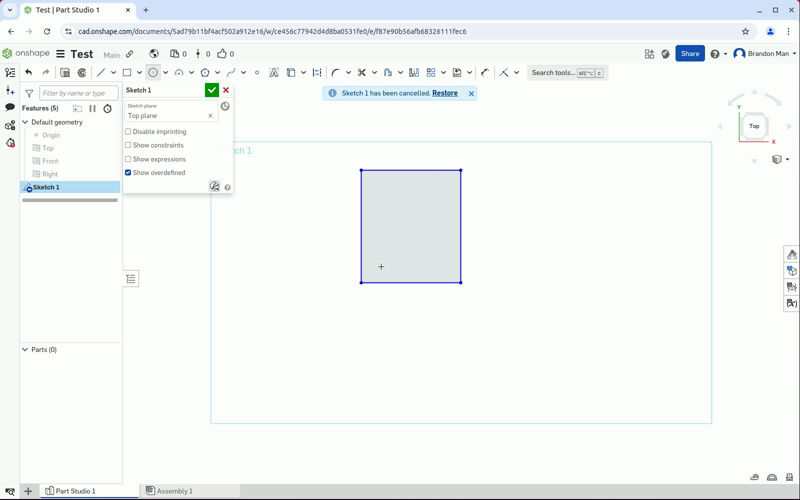
key_up(shift)
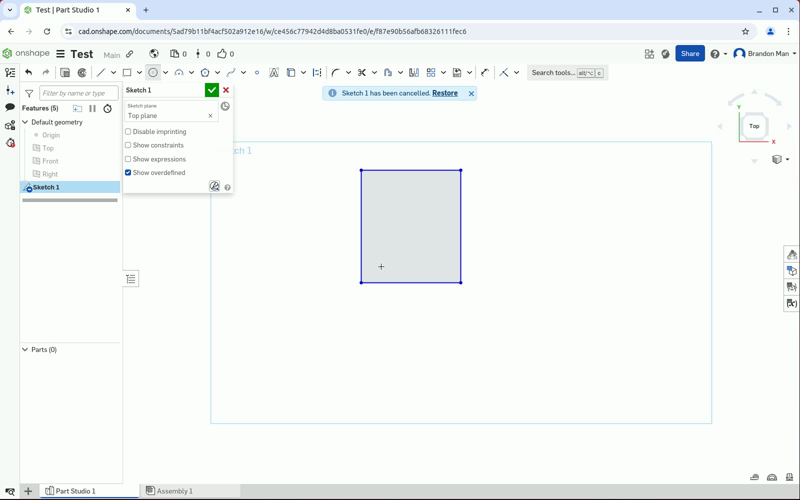
mouse_move(386, 266)
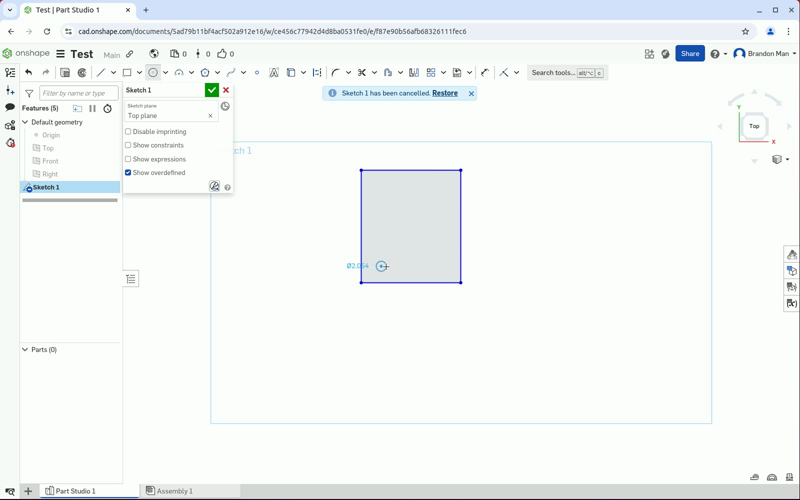
click(386, 266)
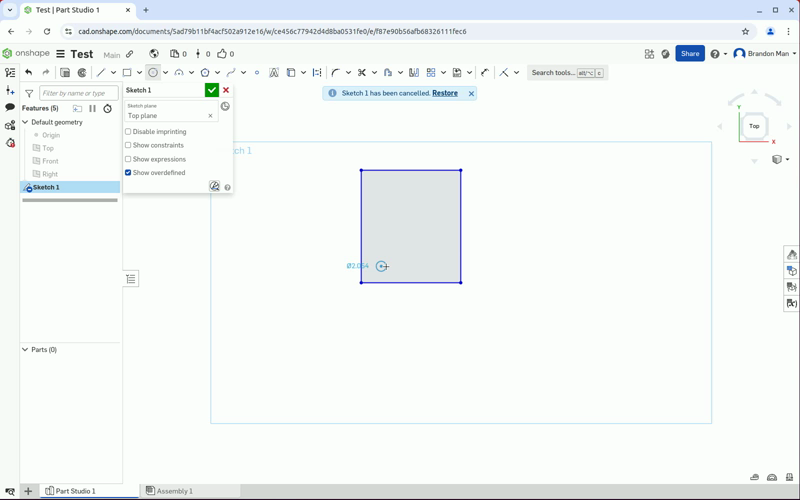
key(esc)
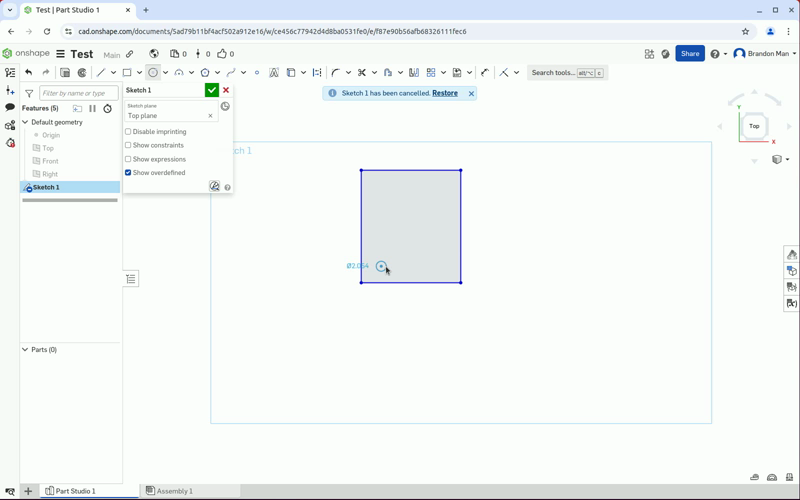
key(c)
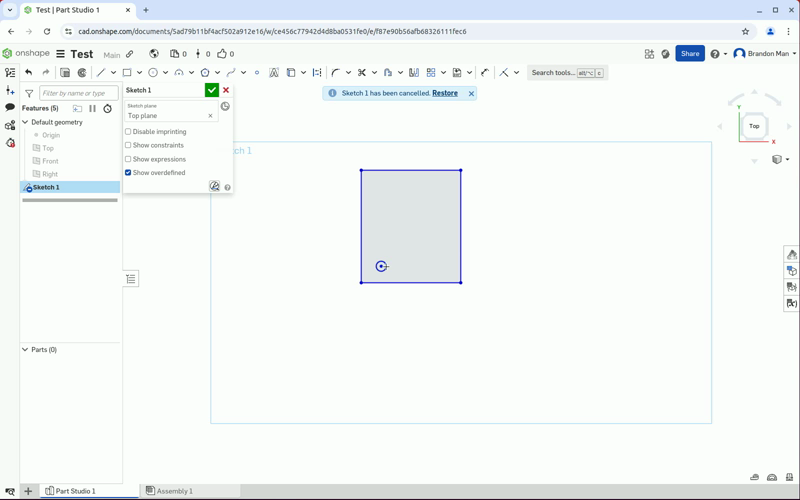
key_down(shift)
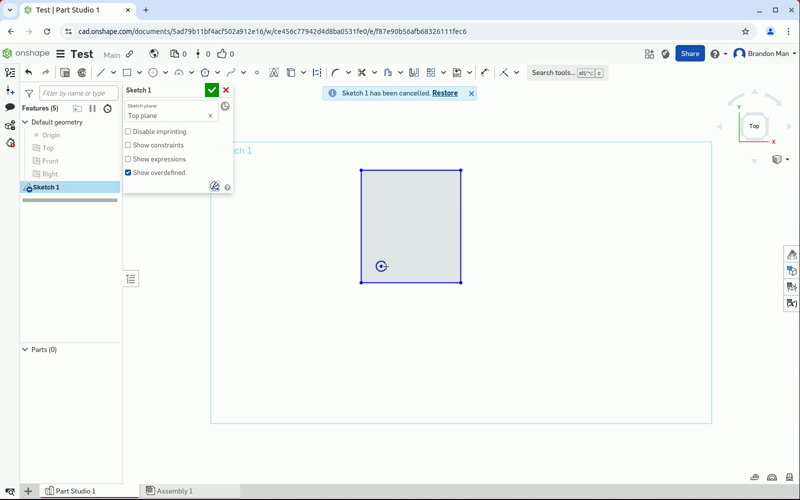
mouse_move(381, 186)
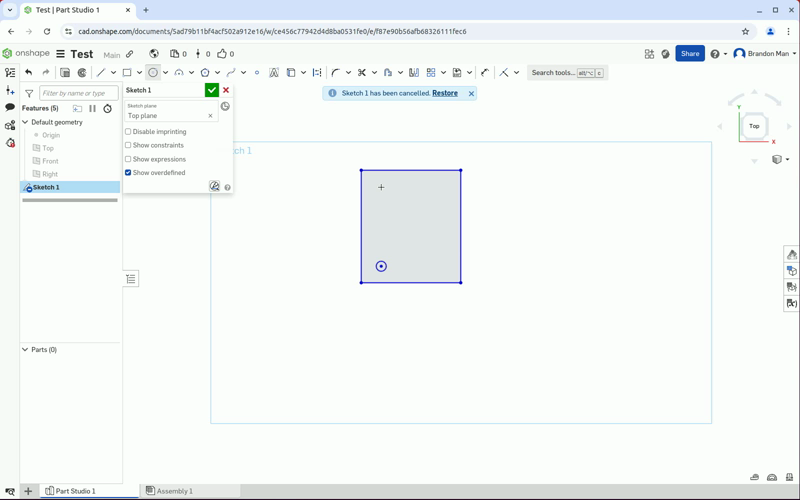
click(381, 186)
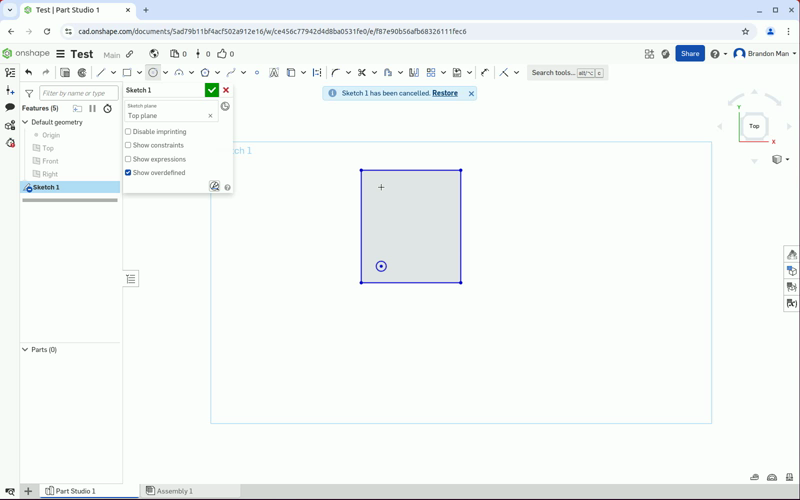
key_up(shift)
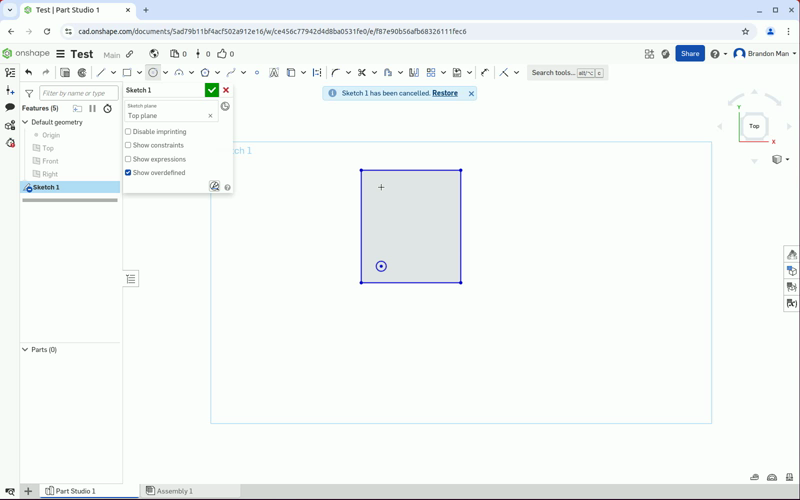
mouse_move(386, 186)
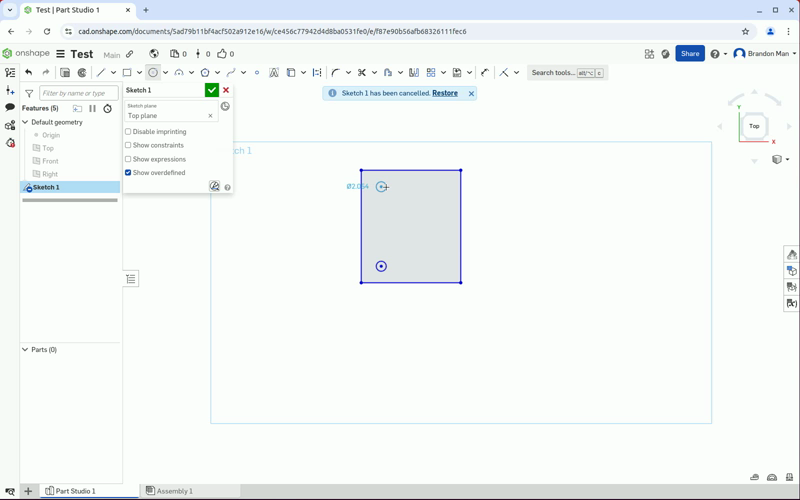
click(386, 186)
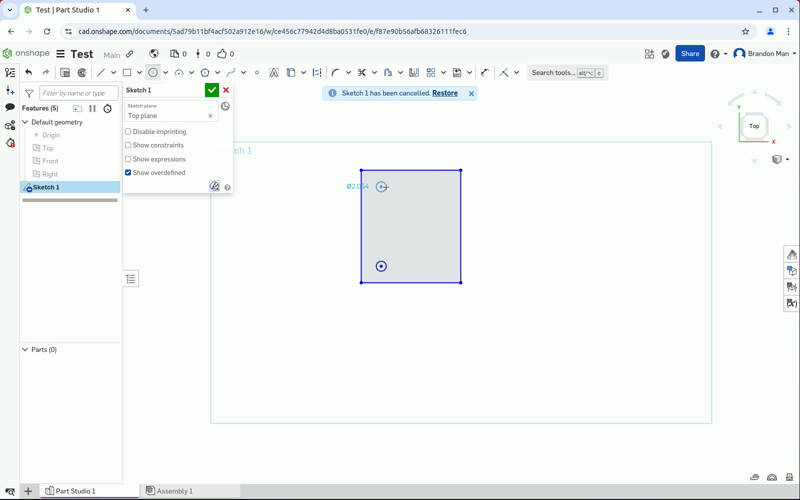
key(esc)
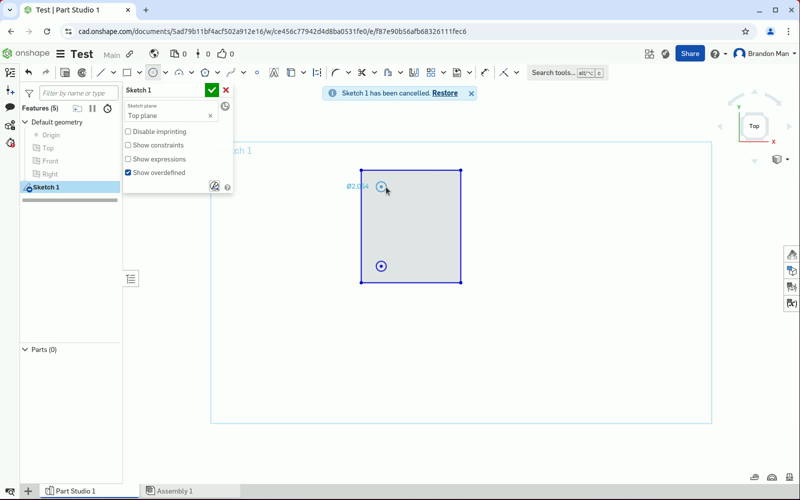
key(c)
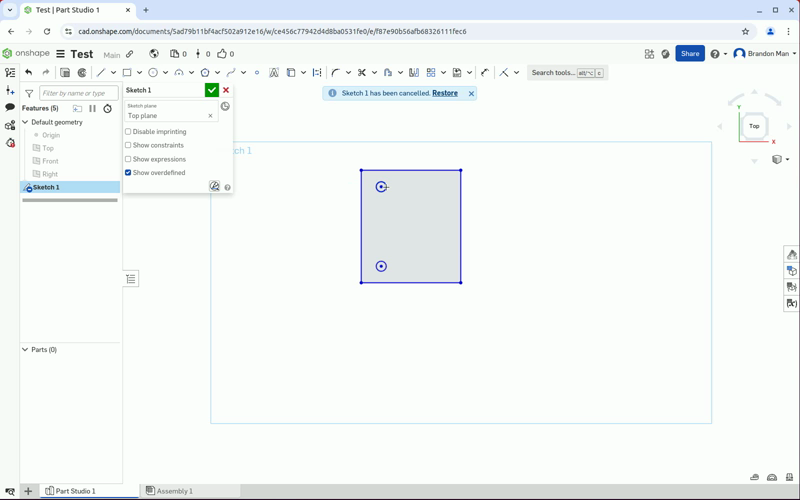
key_down(shift)
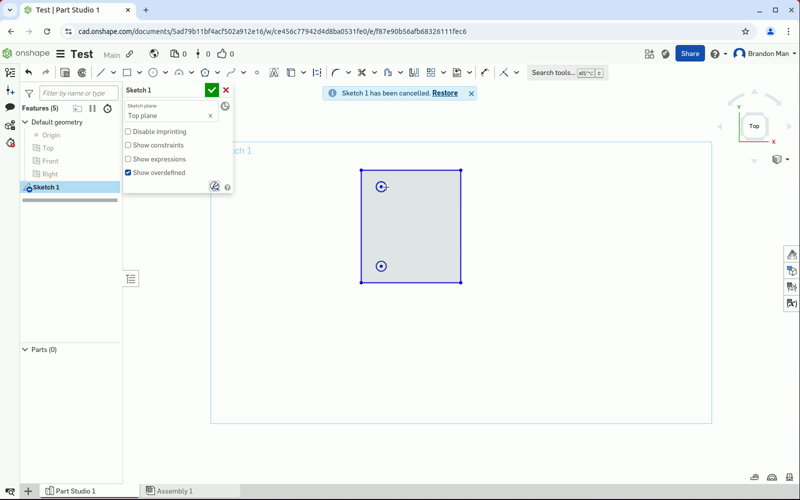
mouse_move(440, 266)
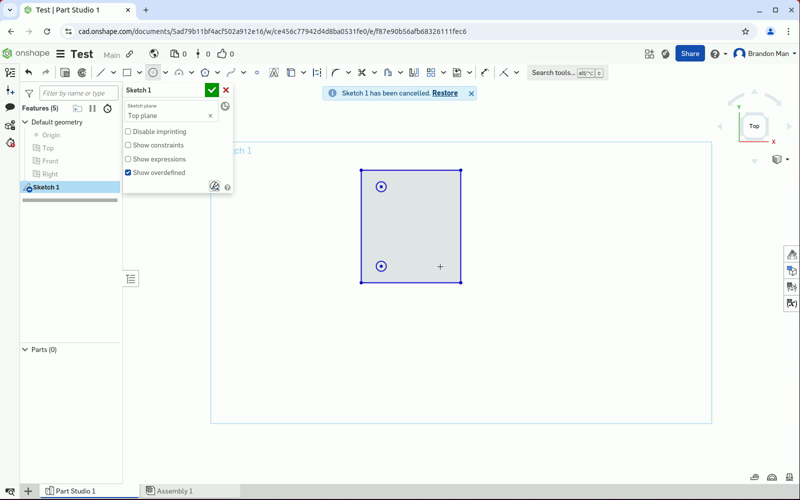
click(440, 266)
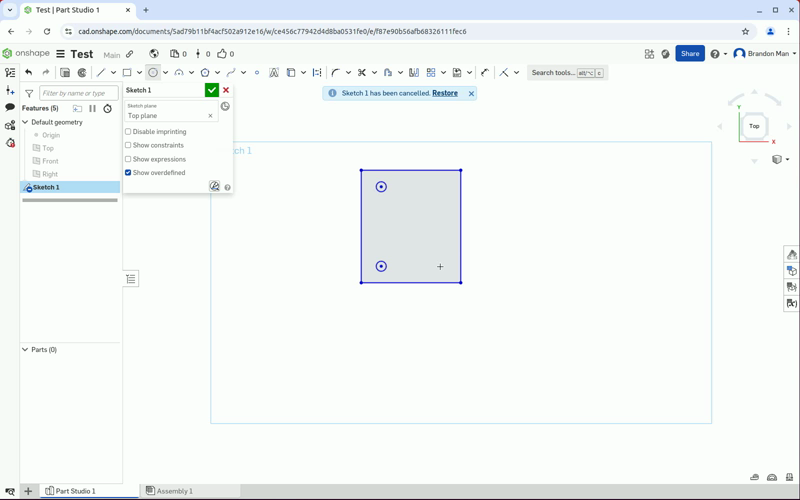
key_up(shift)
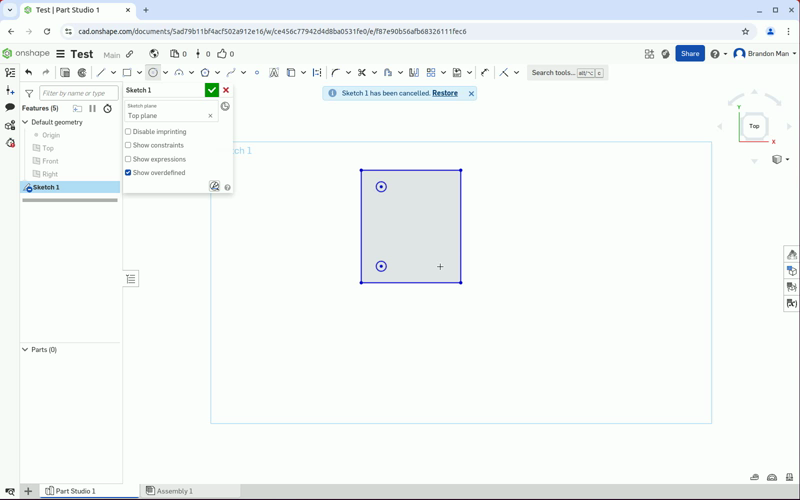
mouse_move(445, 266)
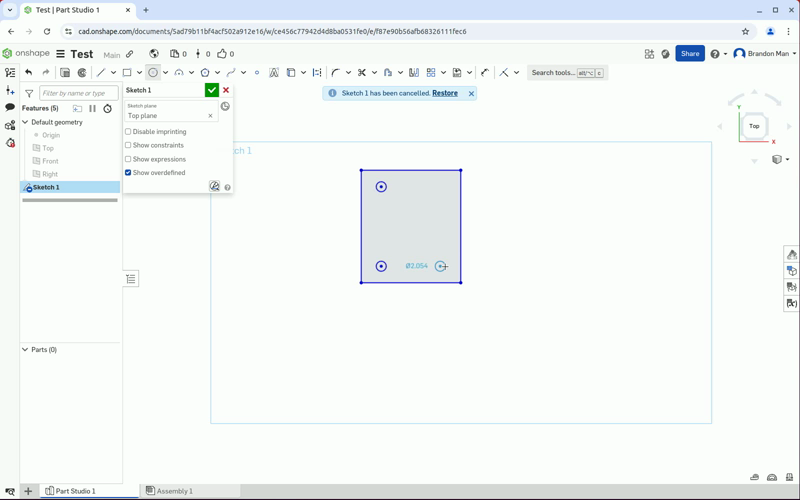
click(445, 266)
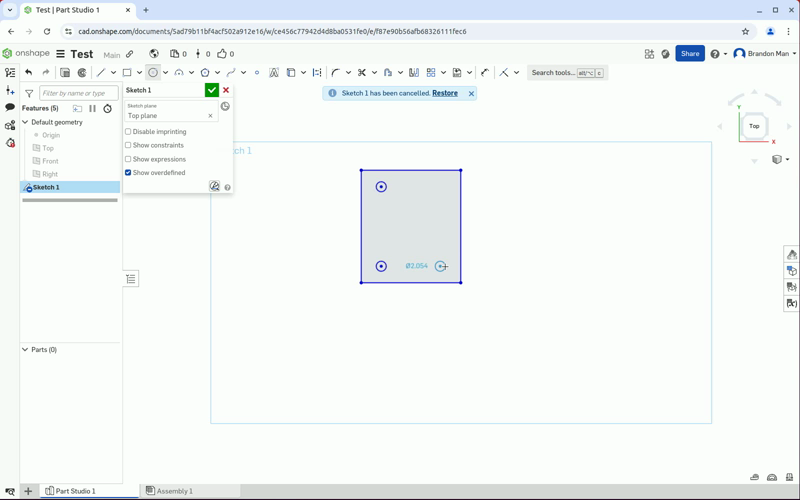
key(esc)
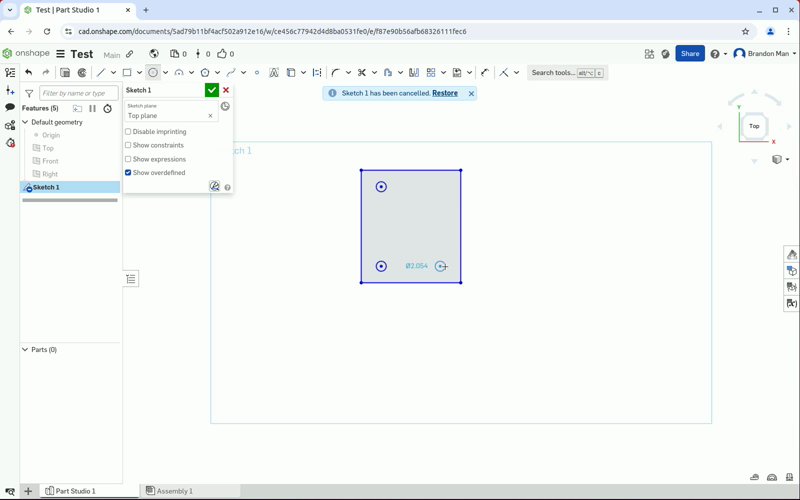
key(c)
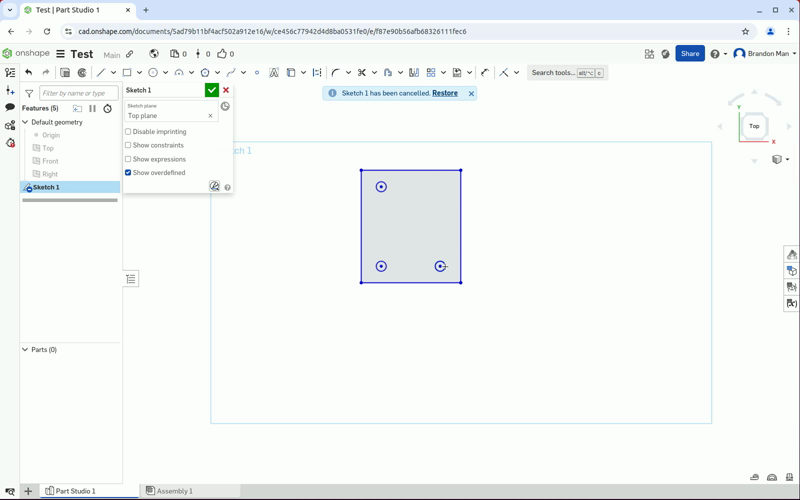
key_down(shift)
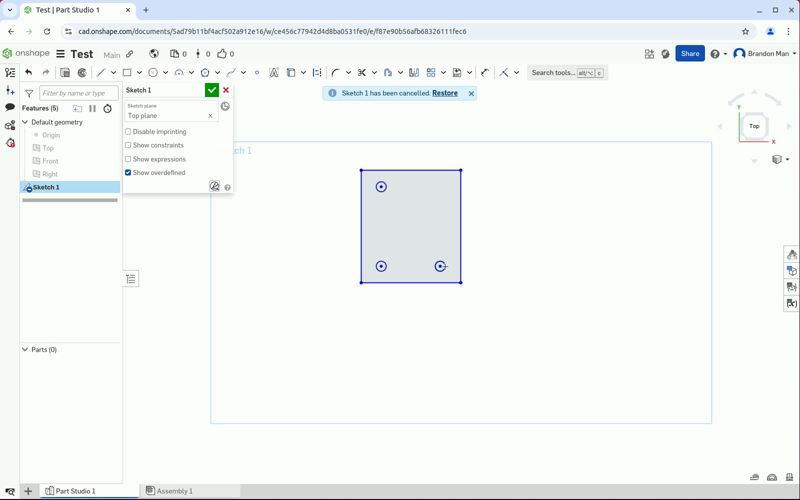
mouse_move(440, 186)
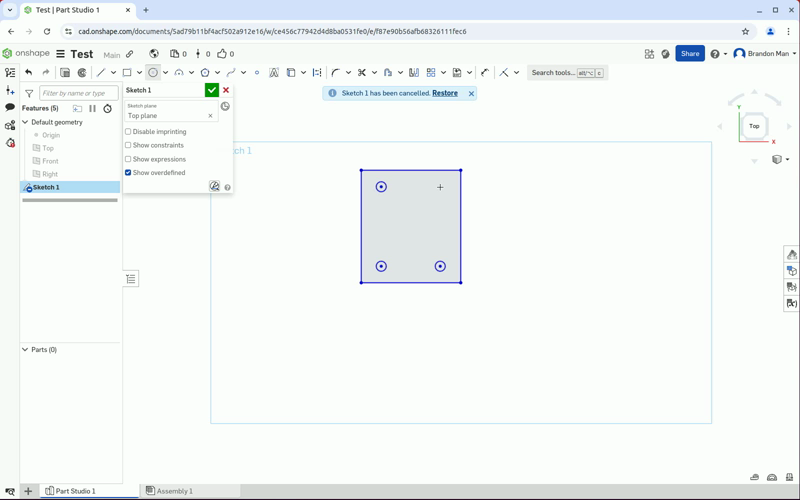
click(440, 186)
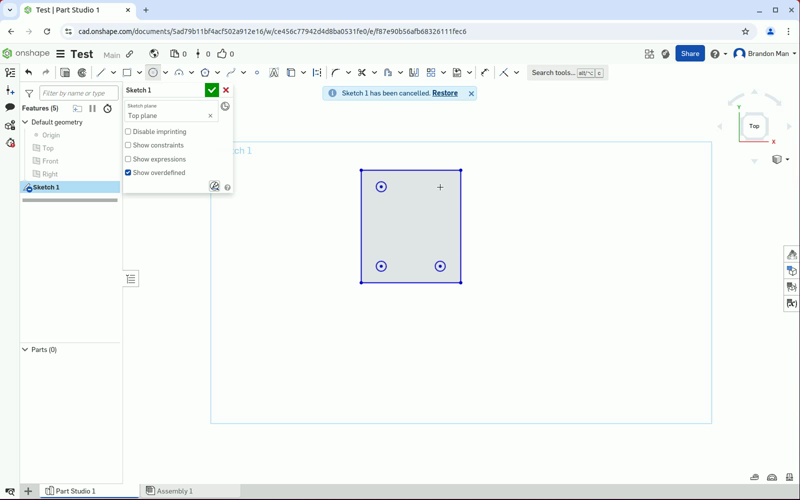
key_up(shift)
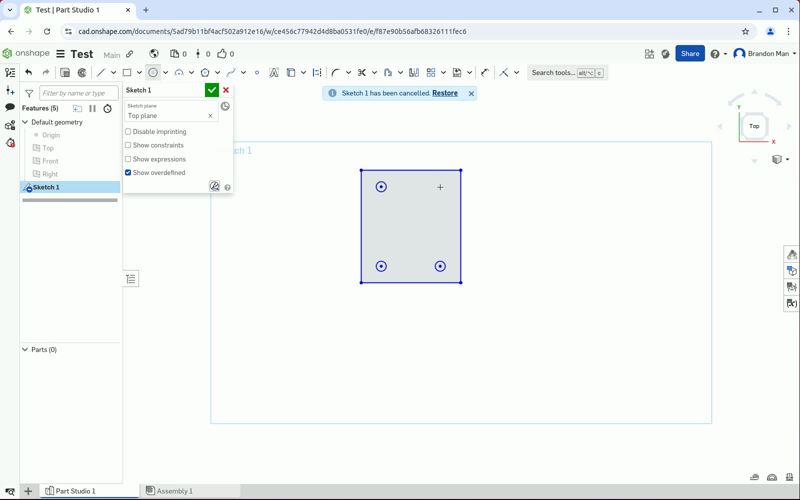
mouse_move(445, 186)
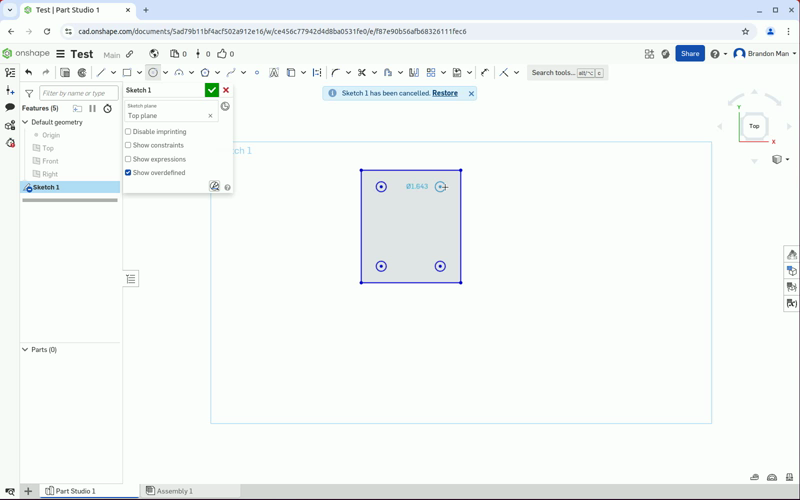
click(445, 186)
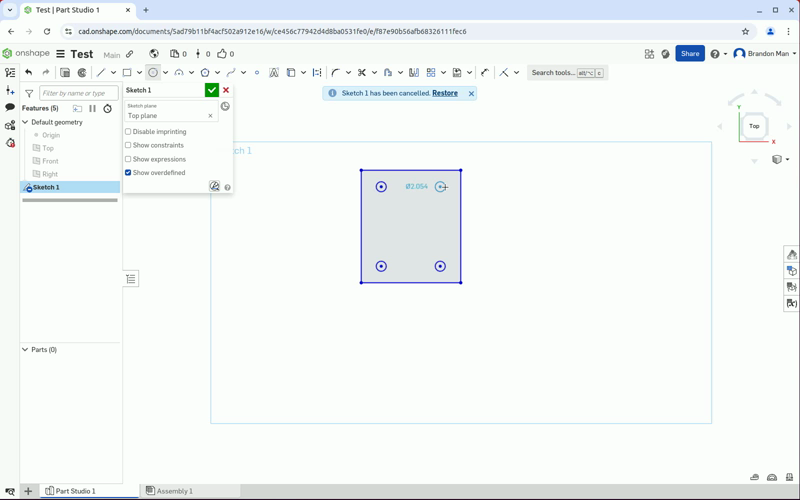
key(esc)
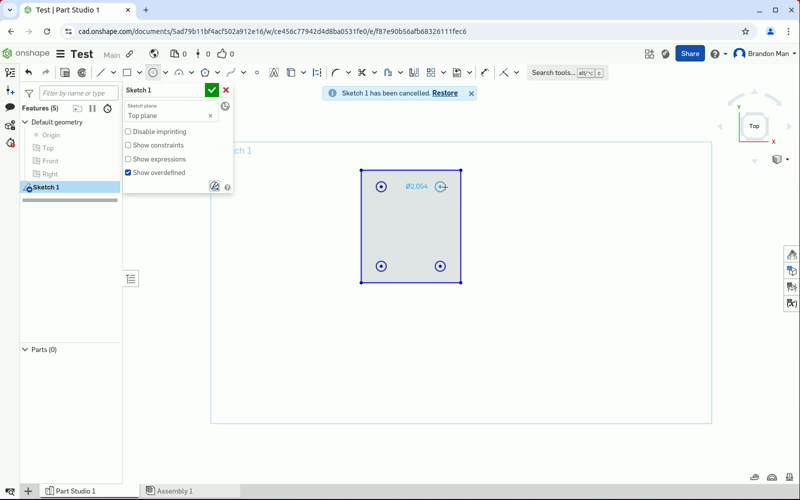
mouse_move(410, 233)
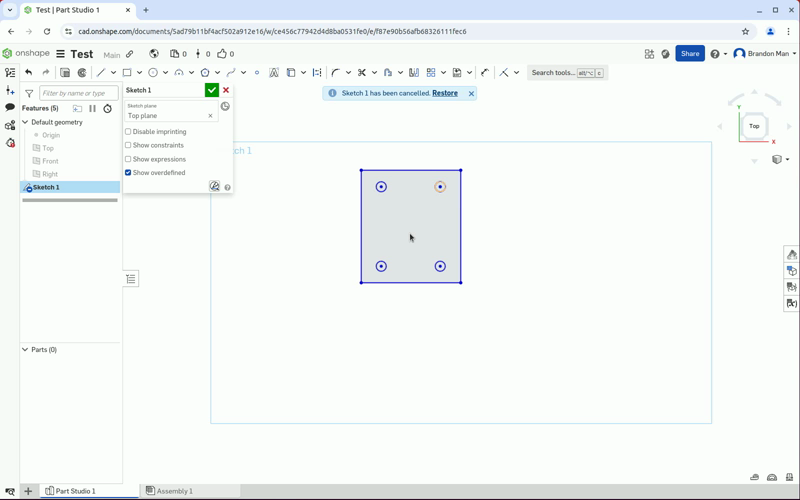
click(410, 233)
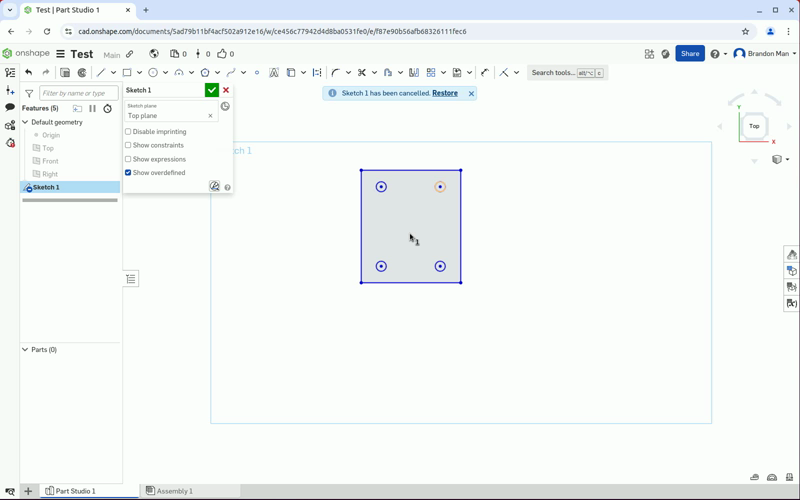
mouse_move(73, 352)
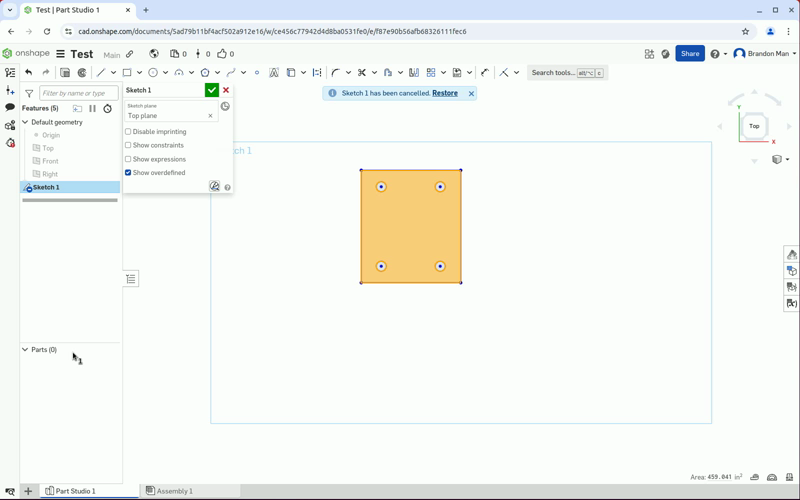
key(shift+y)
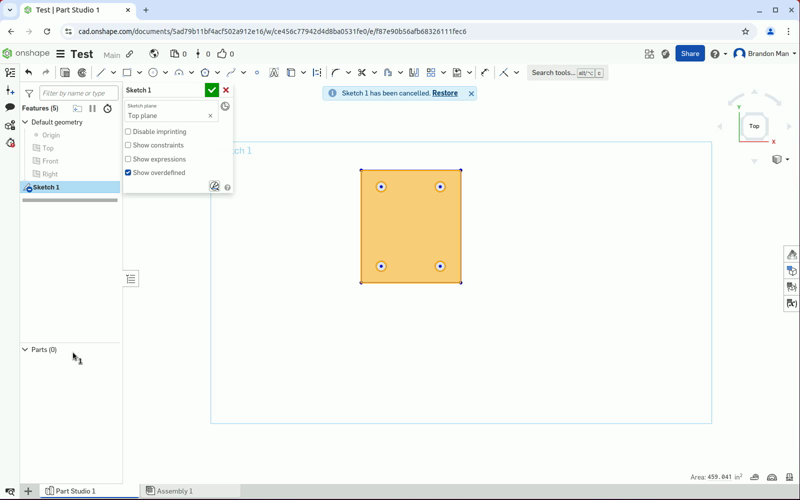
key(shift+e)
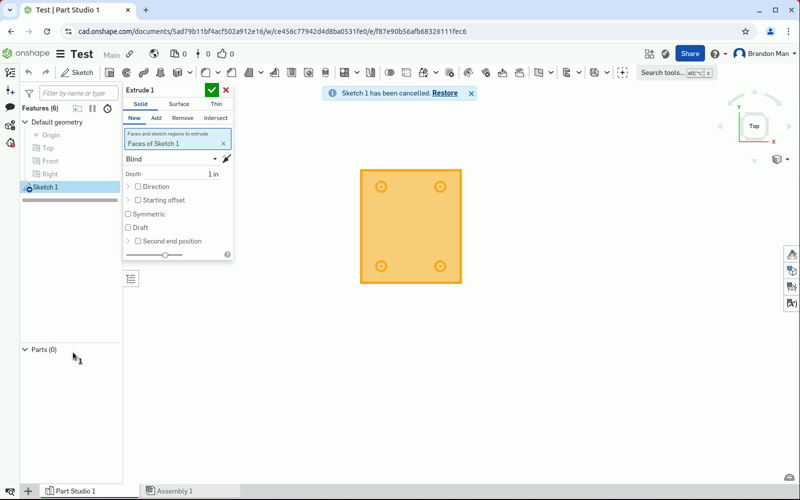
mouse_move(143, 106)
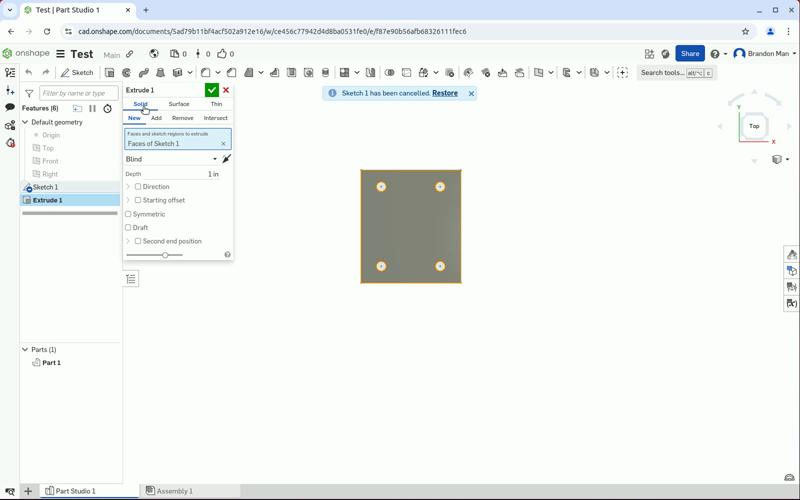
click(143, 106)
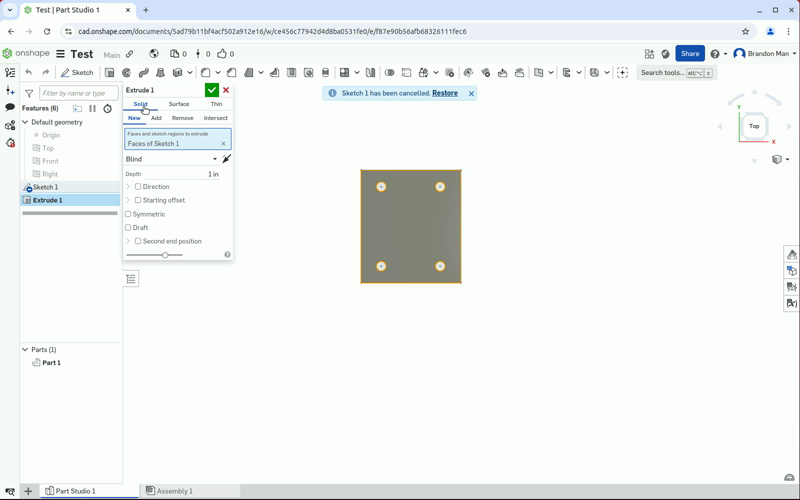
mouse_move(137, 120)
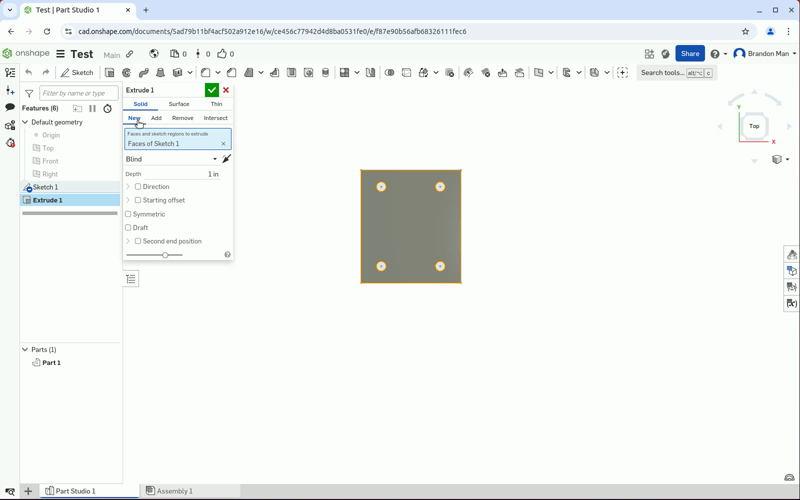
click(137, 120)
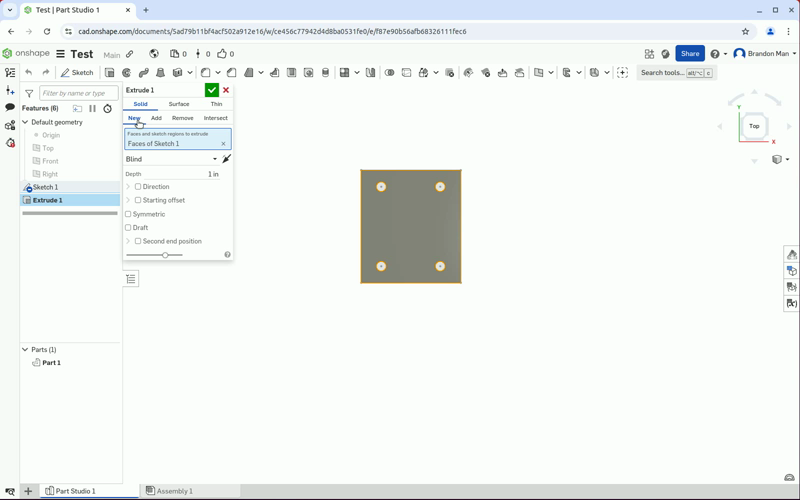
key(tab, 4)
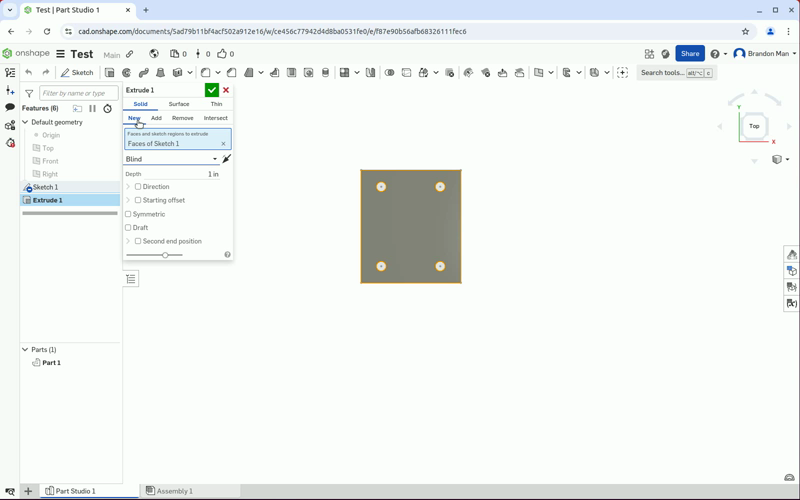
text(14.924)
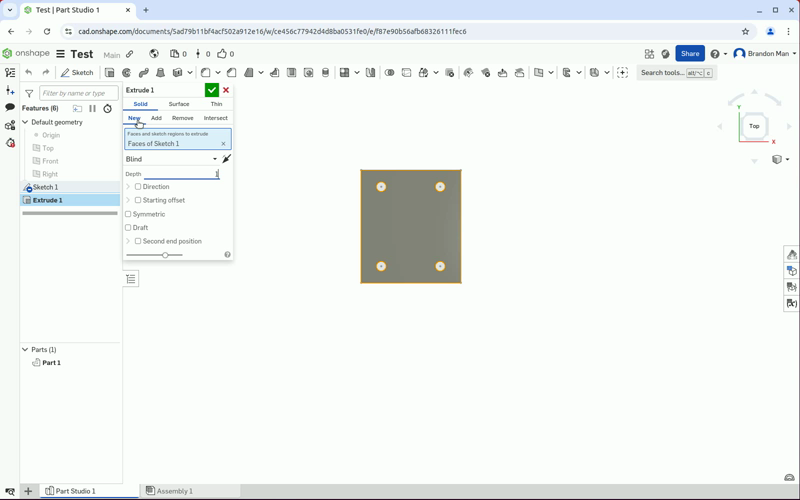
key(enter)
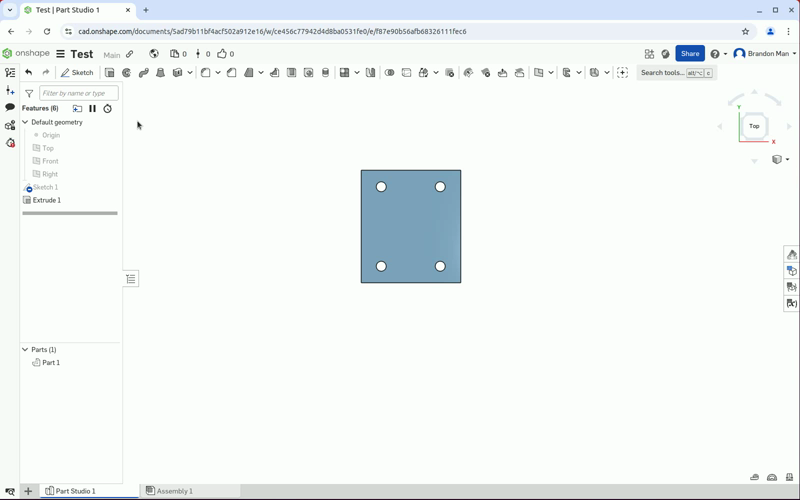
key(shift+h)
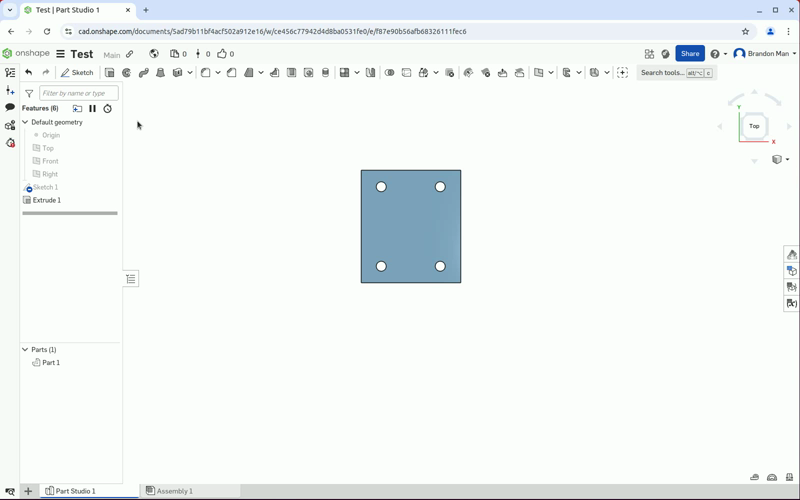
key(shift+h)
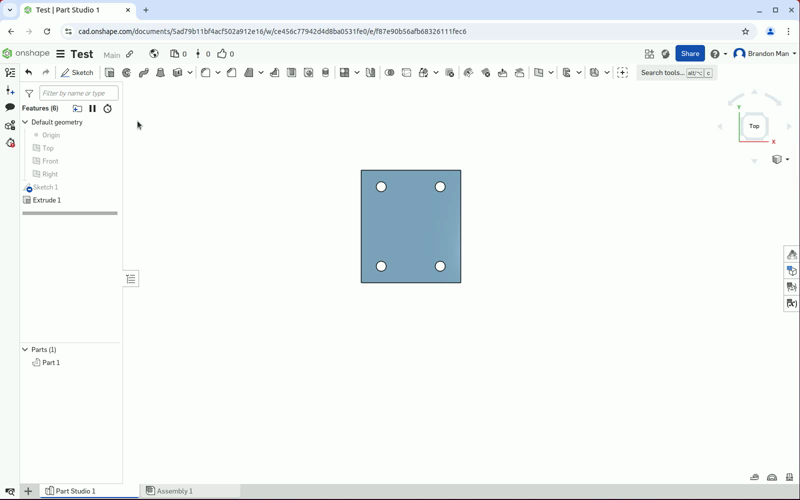
mouse_move(73, 189)
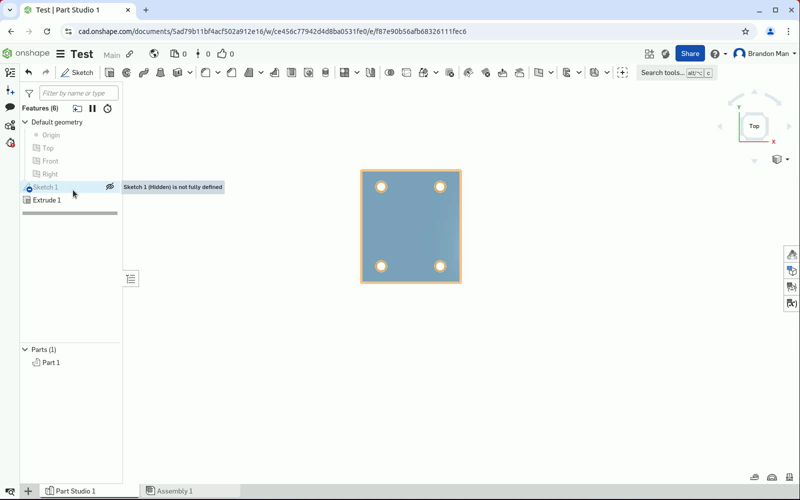
click(73, 189)
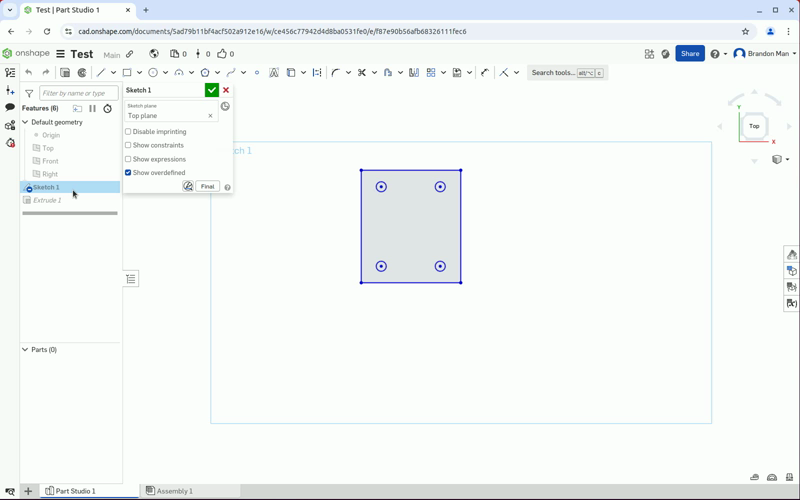
mouse_move(229, 92)
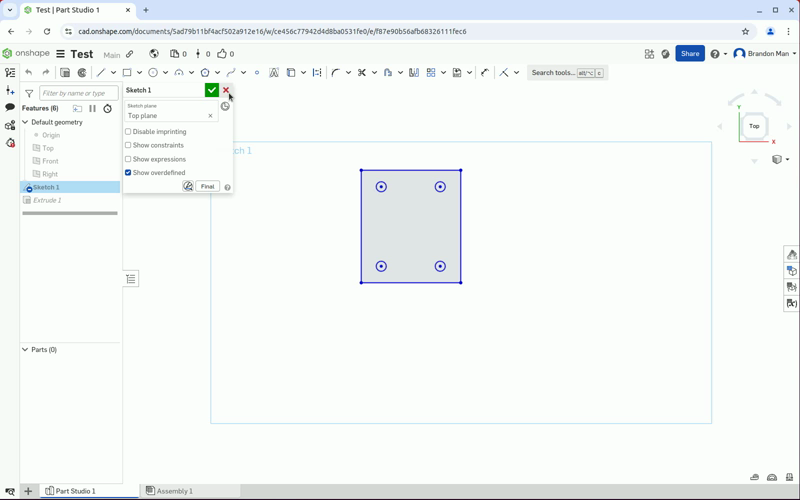
click(229, 92)
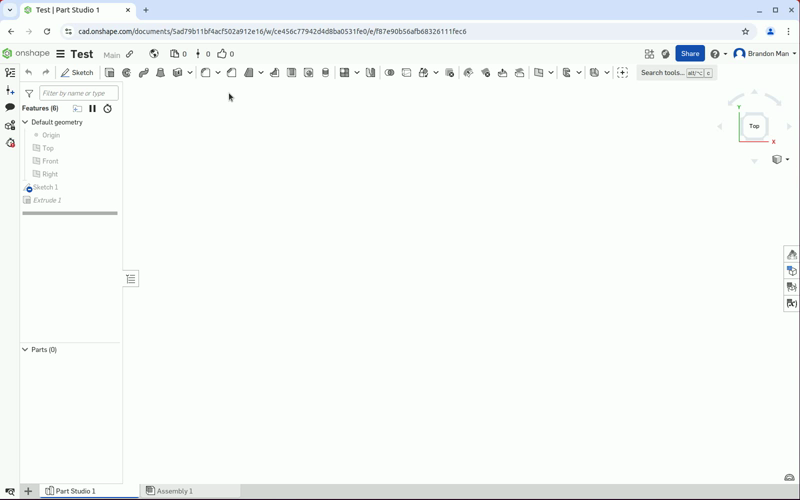
mouse_move(73, 352)
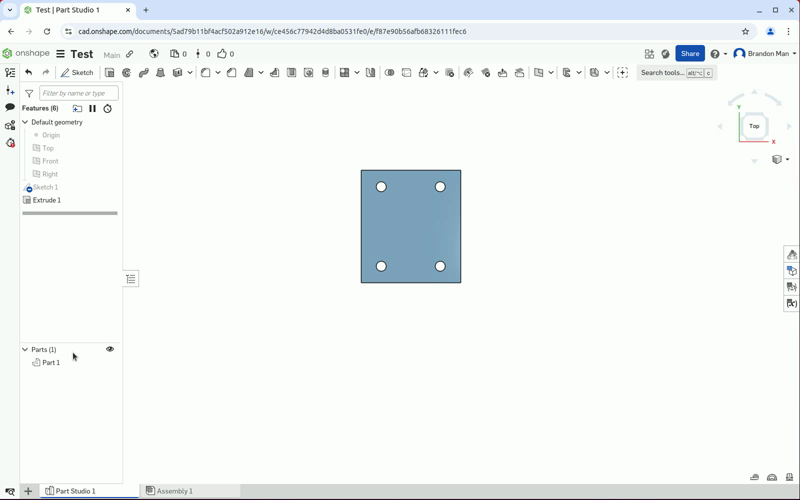
key(y)
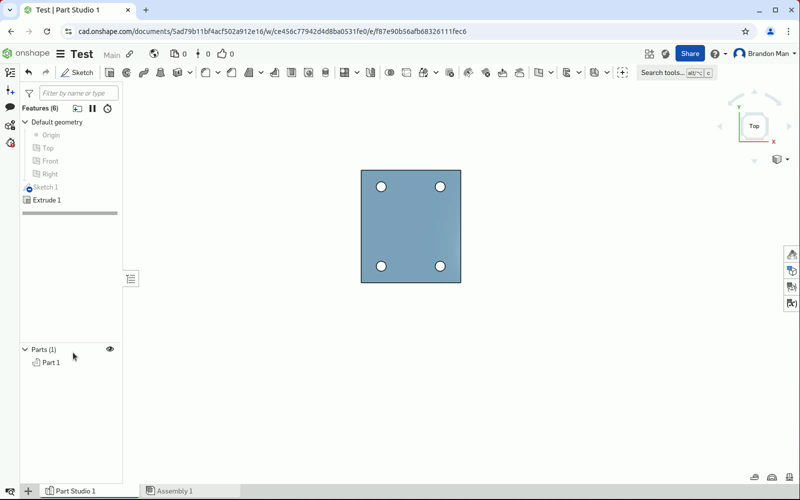
key(shift+p)
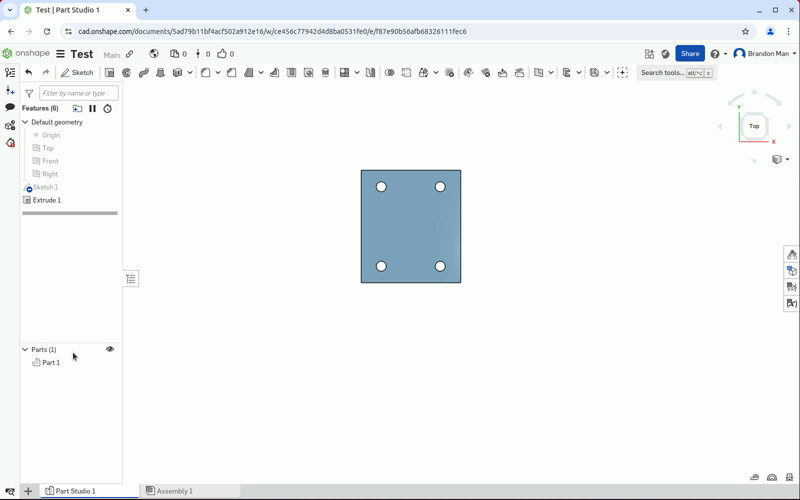
key(space)
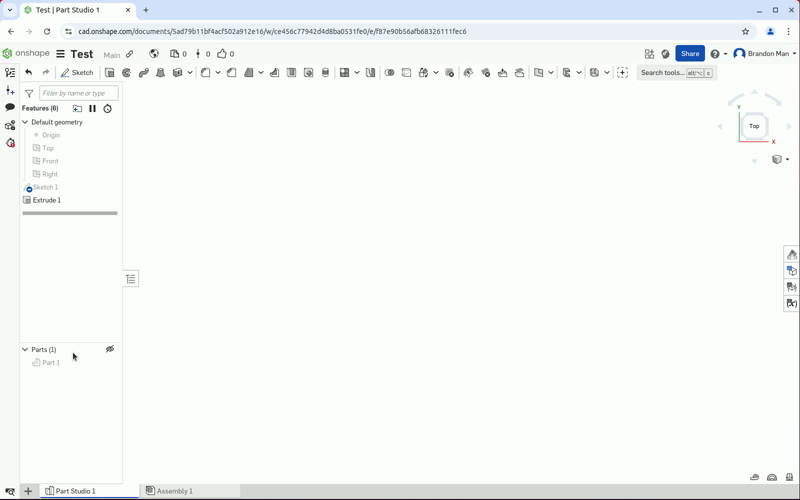
key_down(shift)
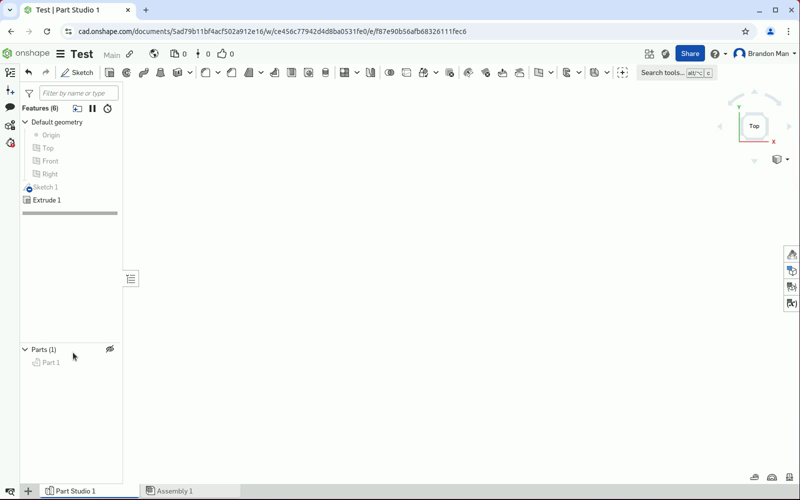
key(up)
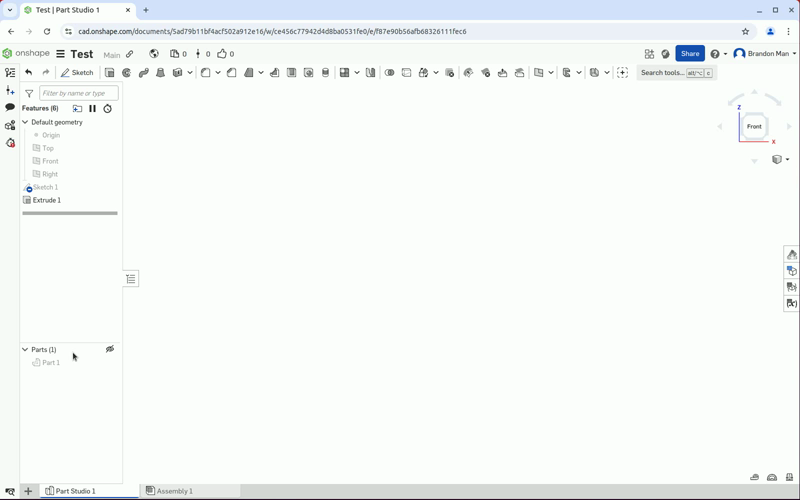
key_up(shift)
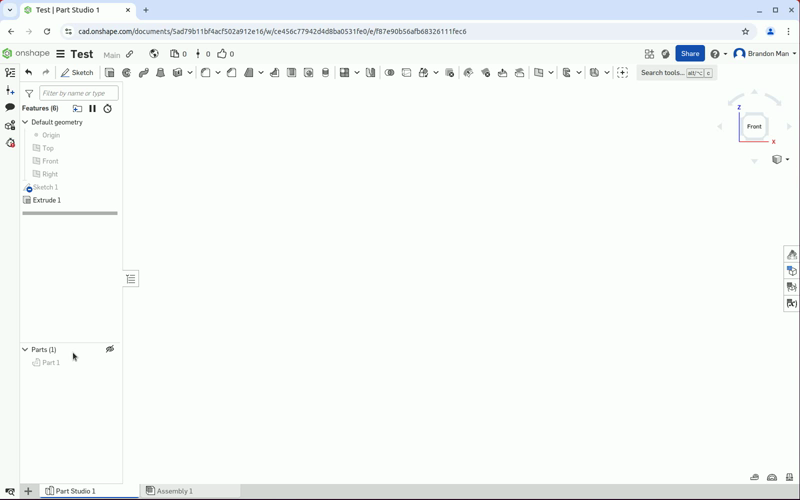
key(space)
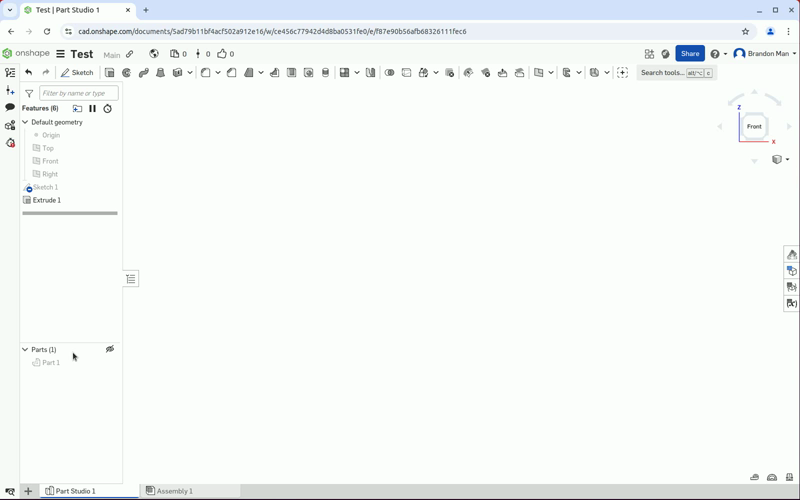
key_down(shift)
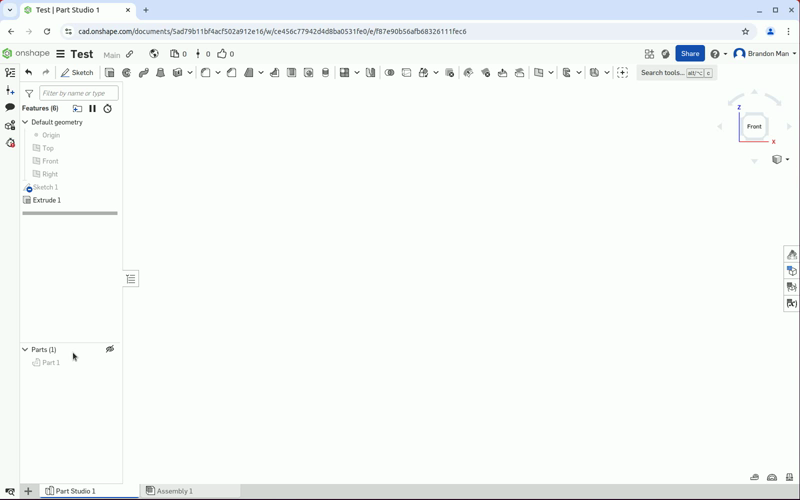
key(left)
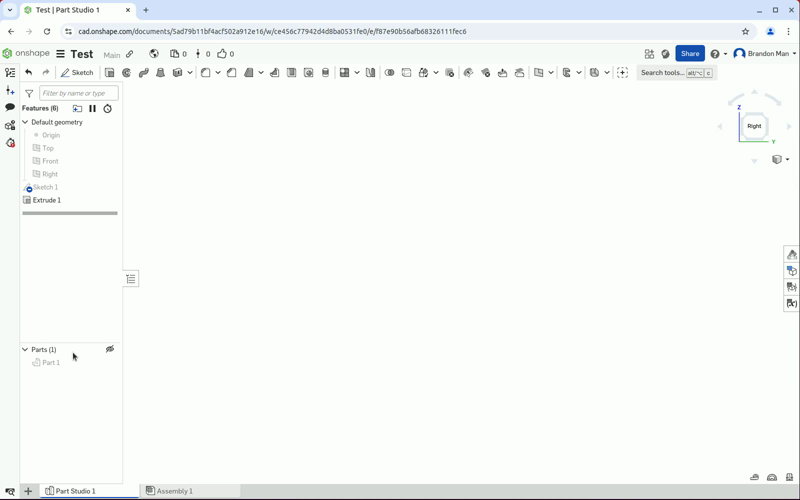
key_up(shift)
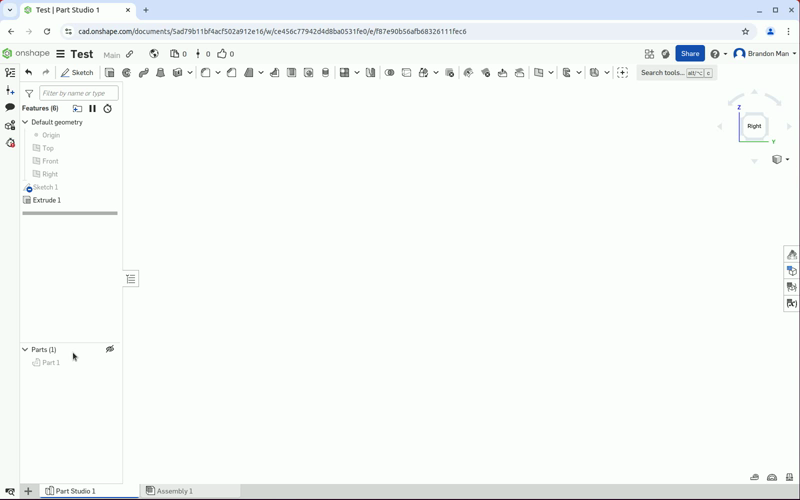
mouse_move(73, 352)
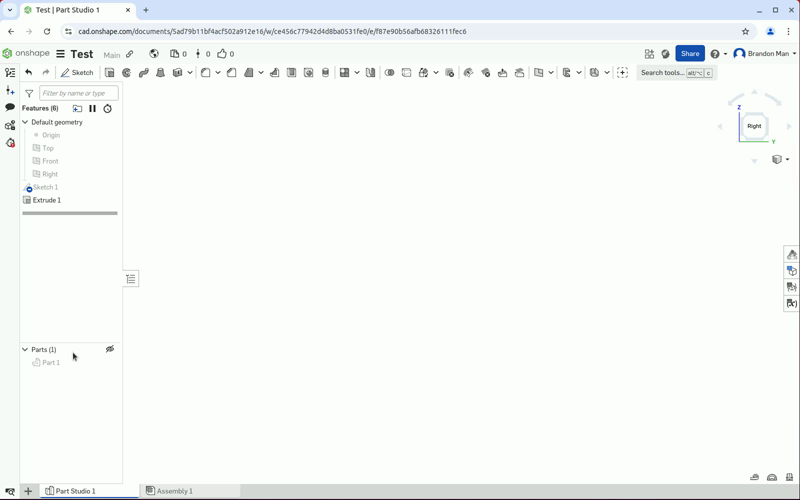
key(shift+y)
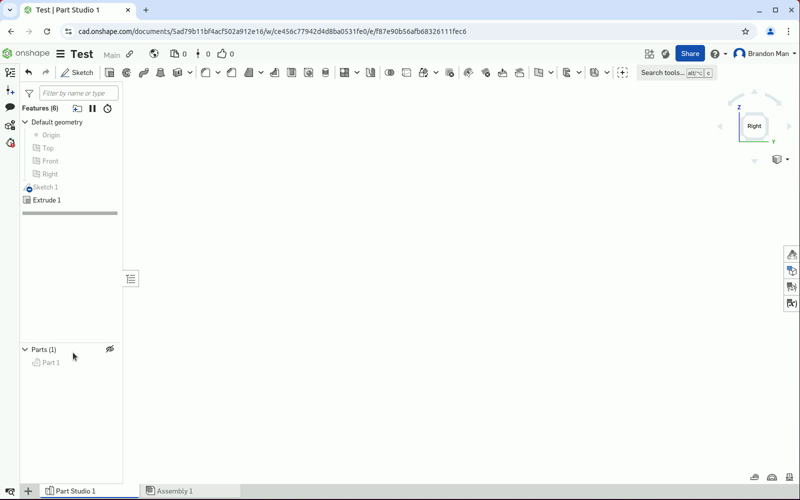
key(shift+s)
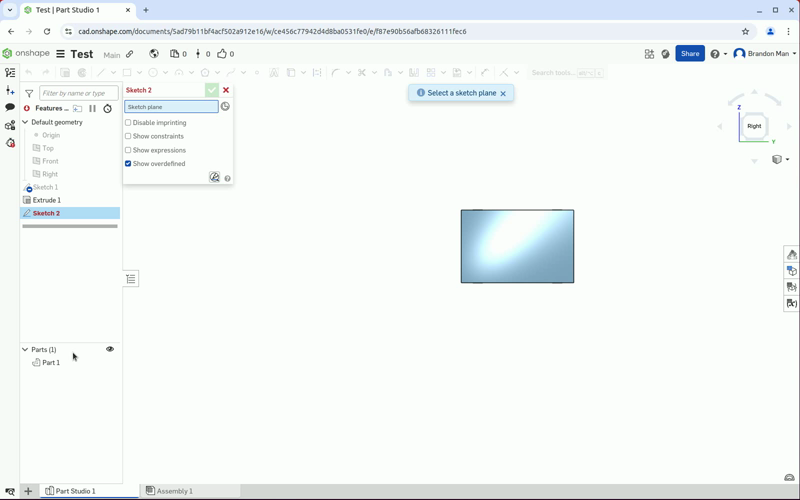
mouse_move(73, 176)
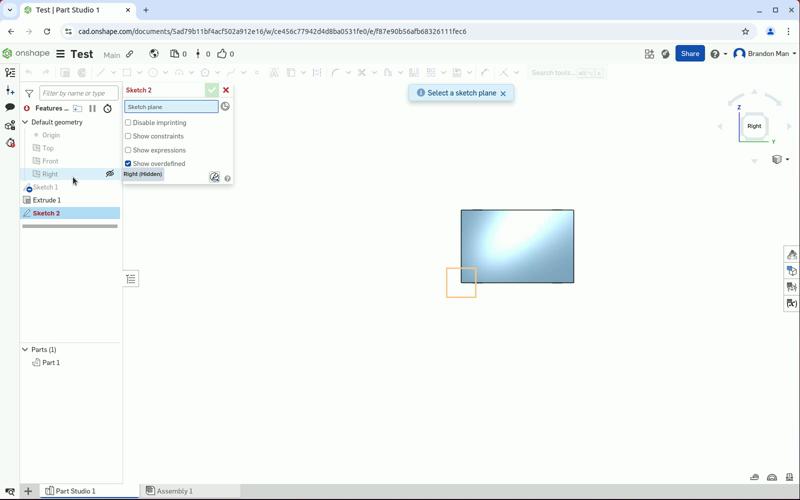
click(73, 176)
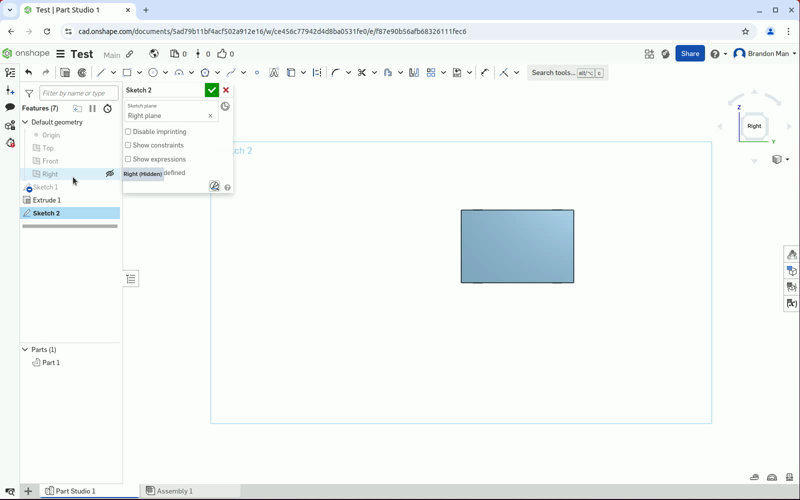
mouse_move(73, 352)
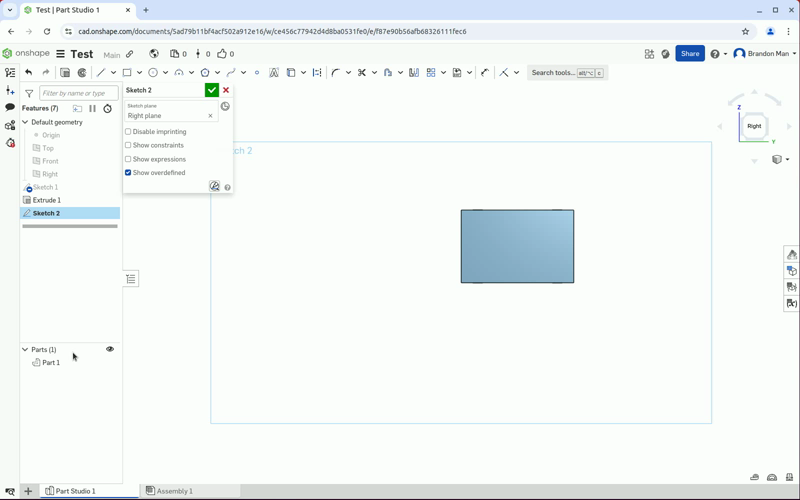
key(y)
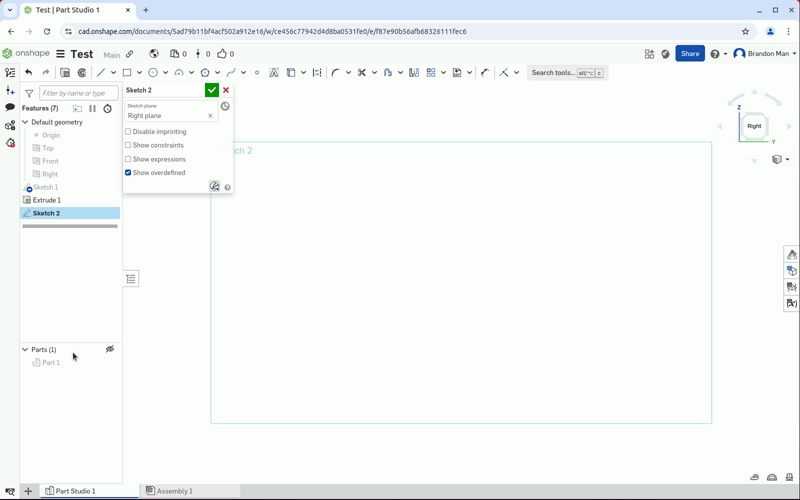
key(c)
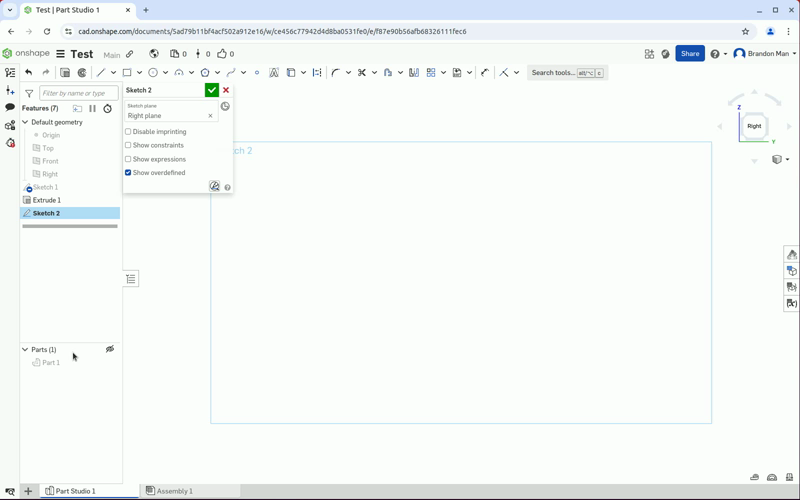
key_down(shift)
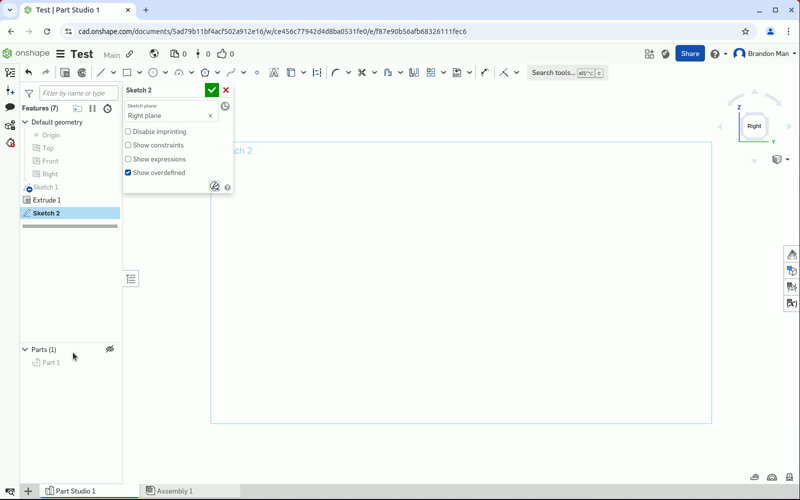
mouse_move(517, 246)
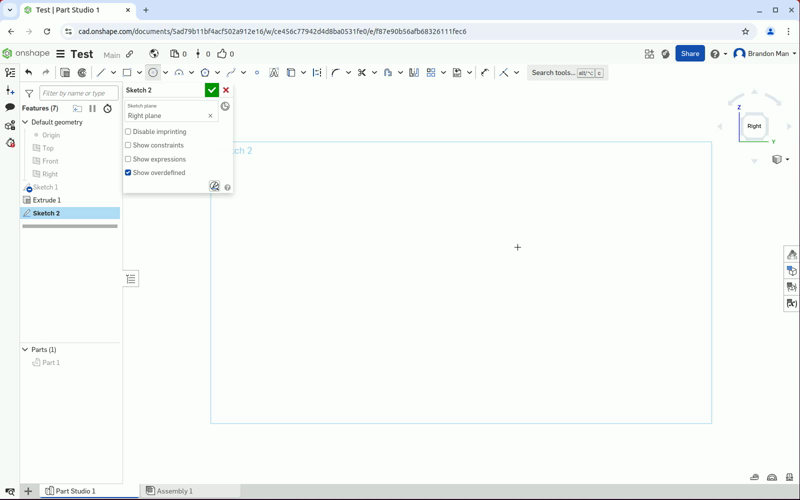
click(517, 246)
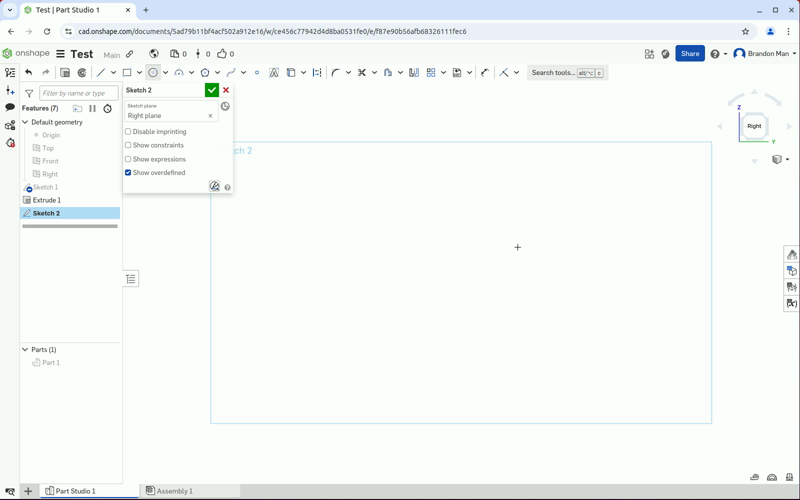
key_up(shift)
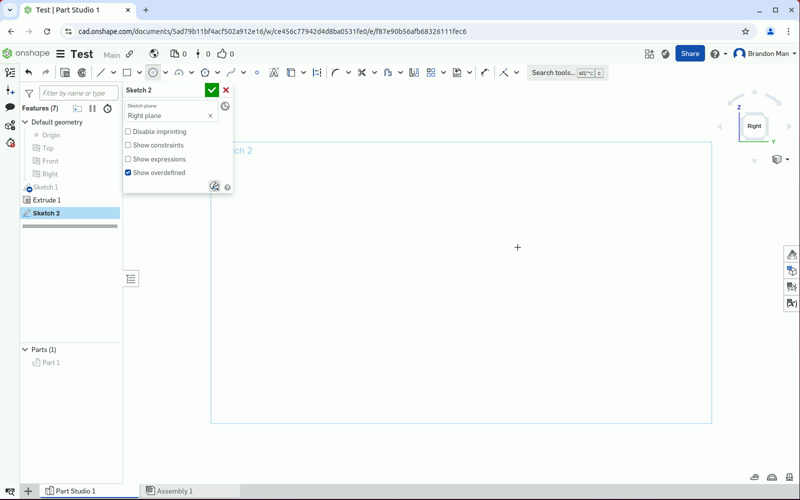
mouse_move(531, 246)
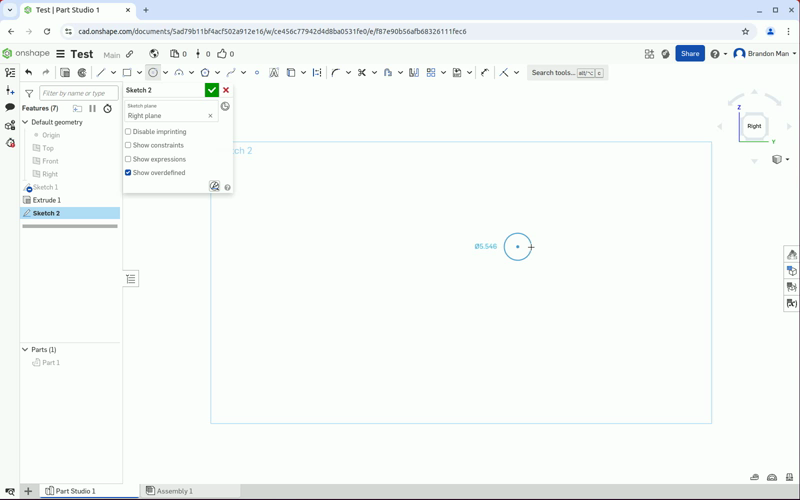
click(531, 246)
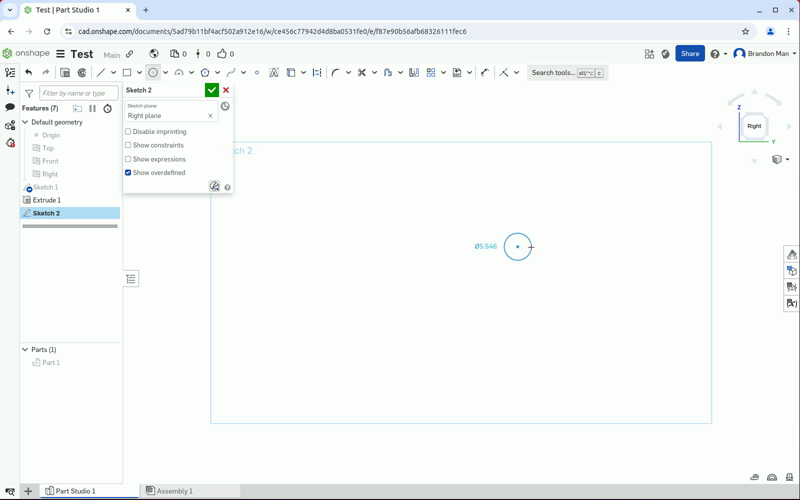
key(esc)
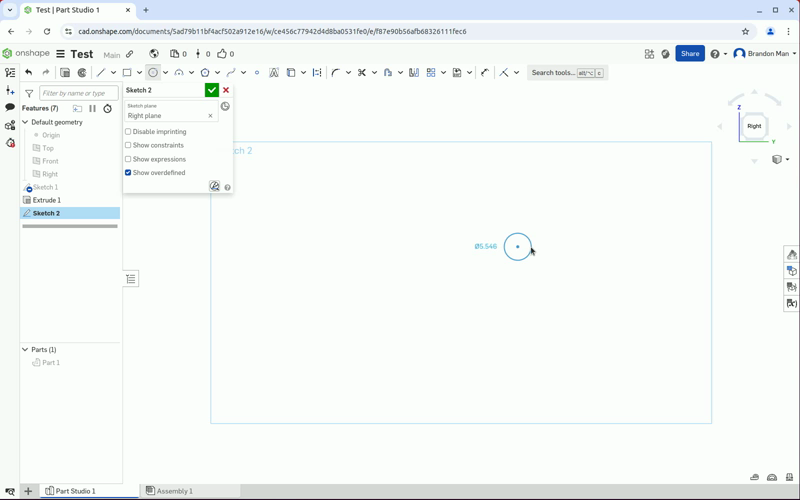
mouse_move(518, 253)
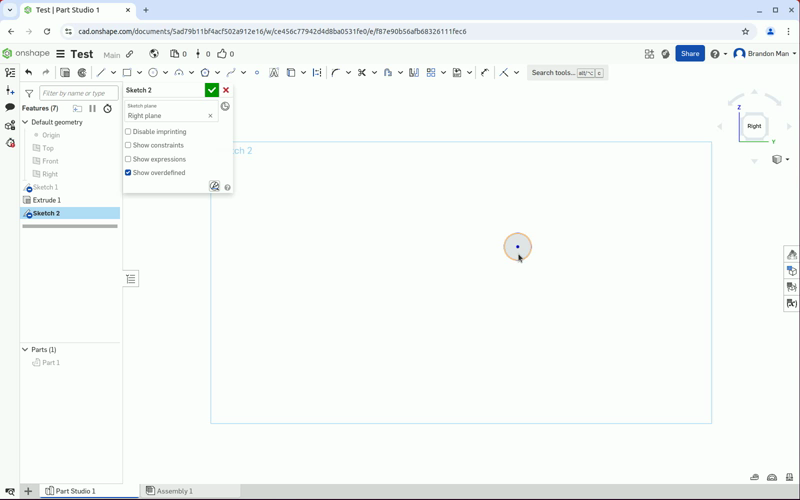
scroll(6)
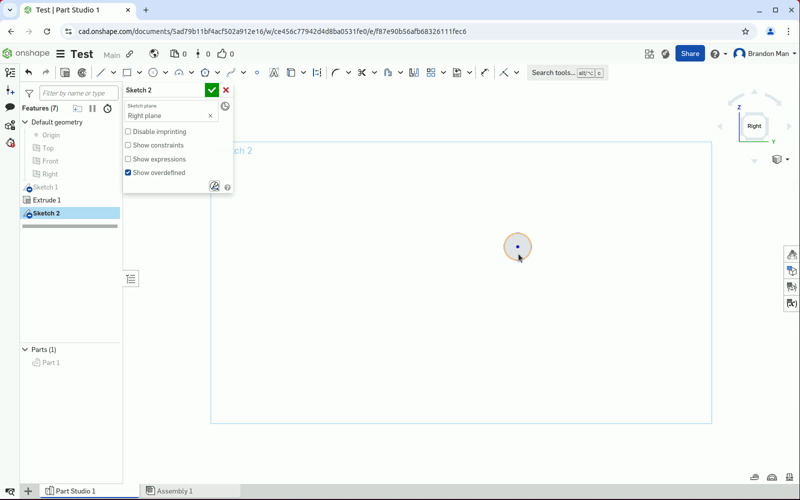
scroll(6)
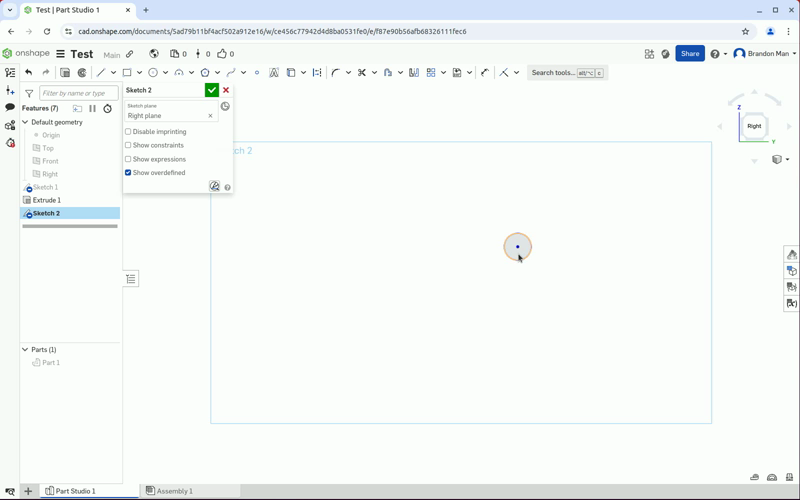
scroll(6)
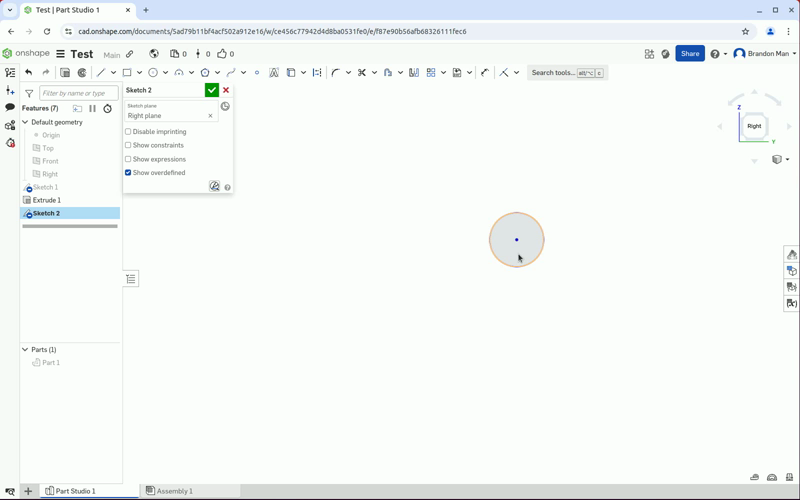
scroll(6)
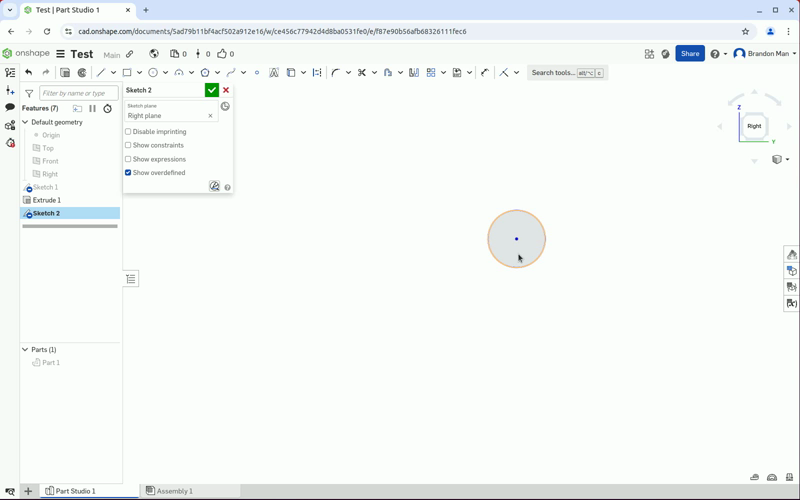
scroll(6)
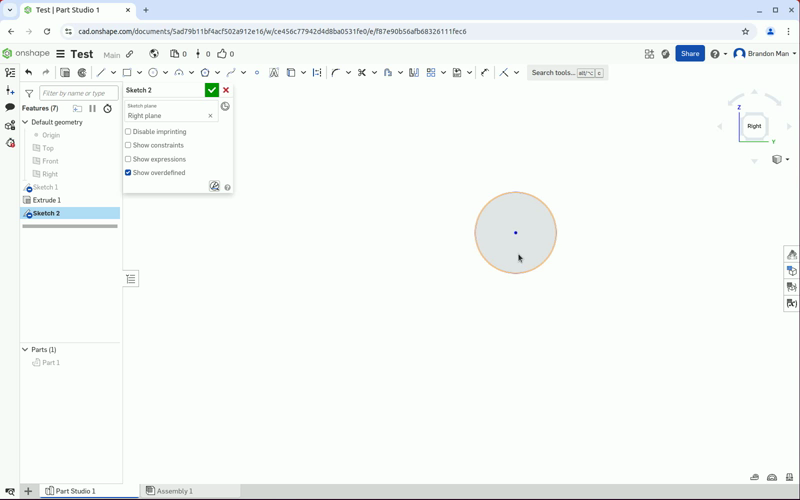
scroll(6)
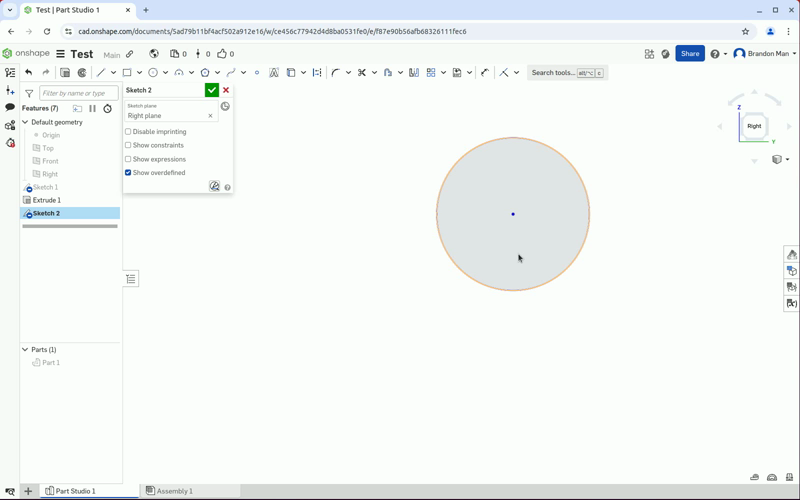
scroll(6)
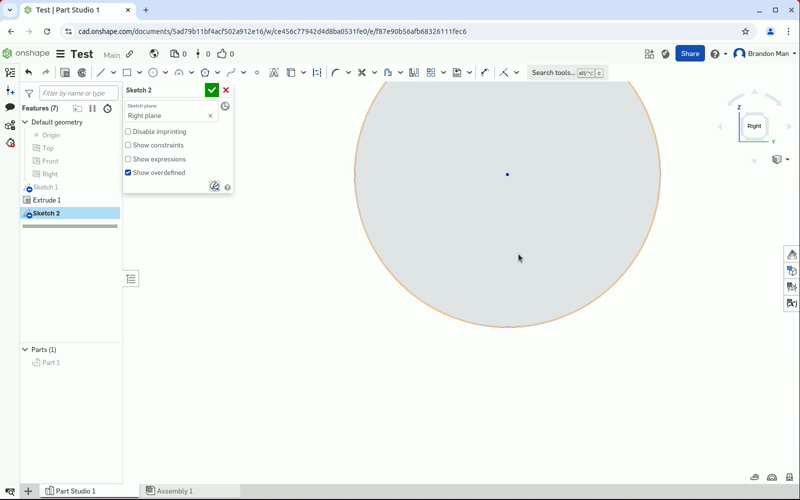
click(518, 253)
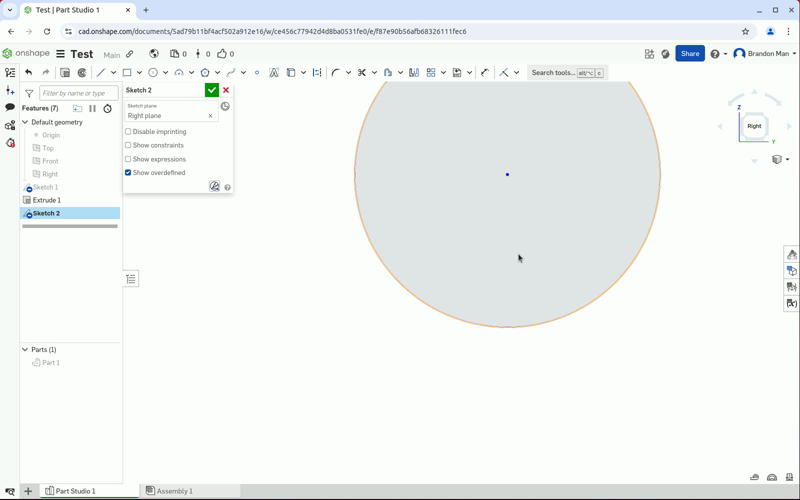
scroll(-6)
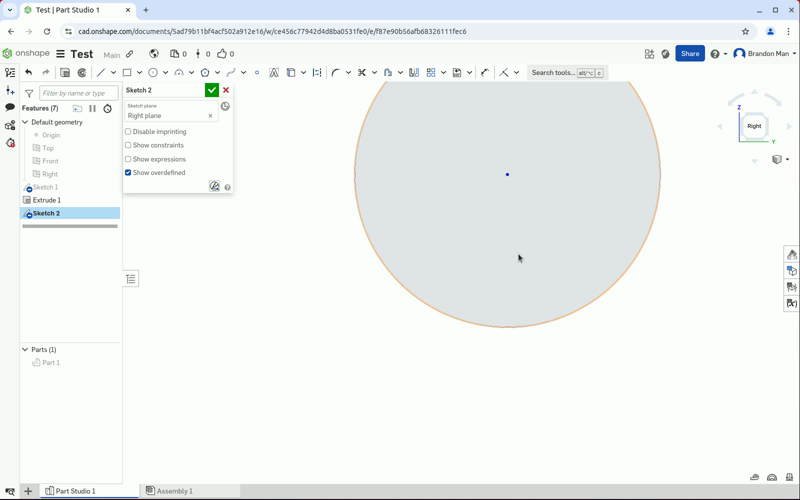
scroll(-6)
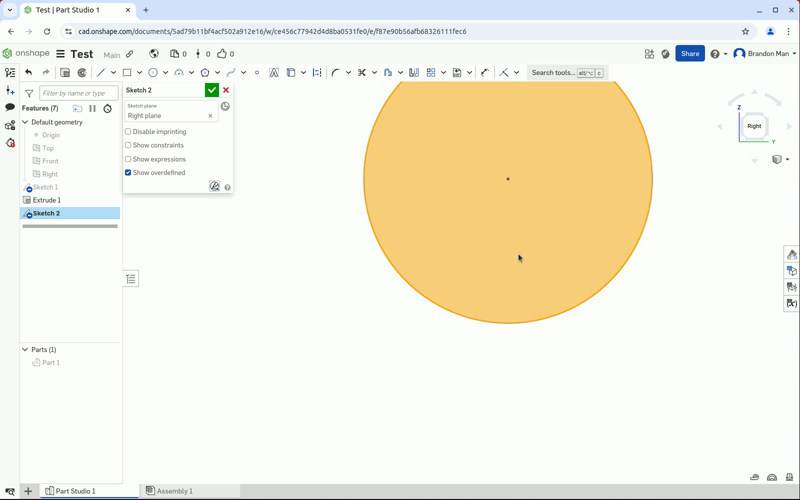
scroll(-6)
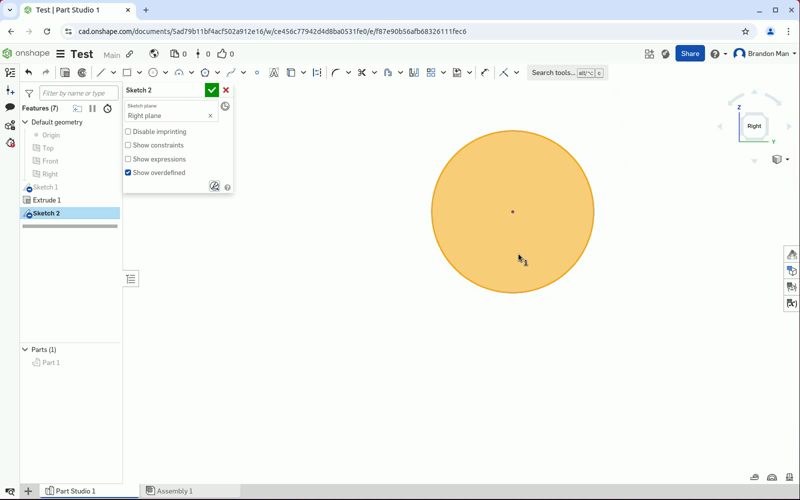
scroll(-6)
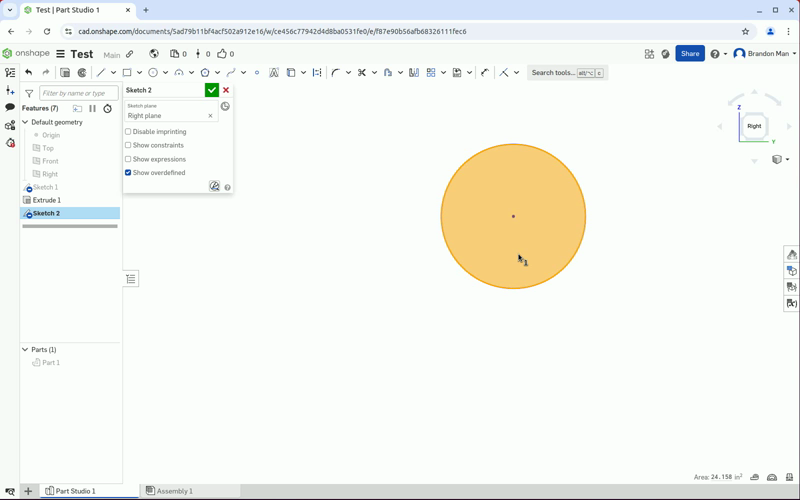
scroll(-6)
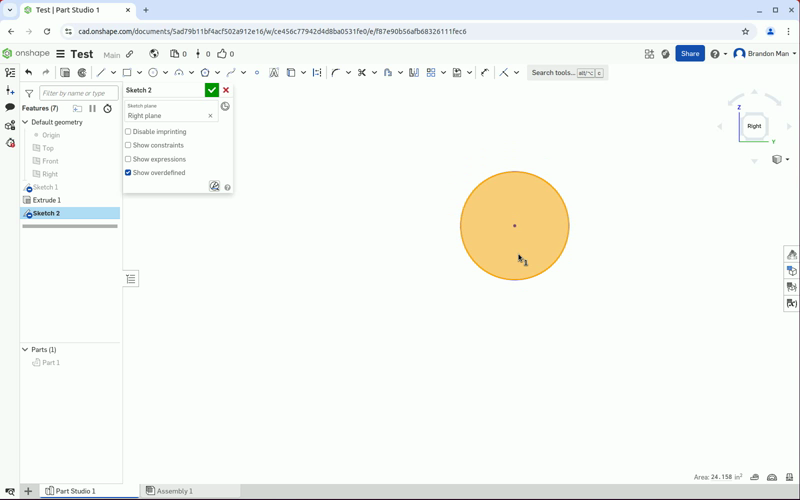
scroll(-6)
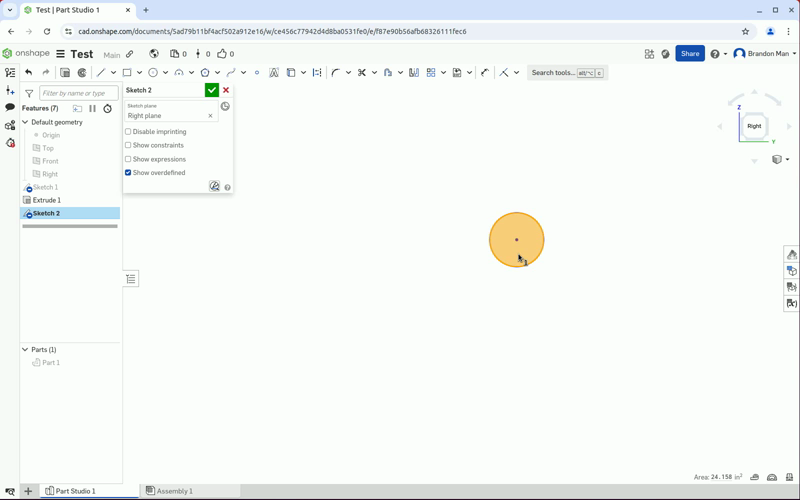
scroll(-6)
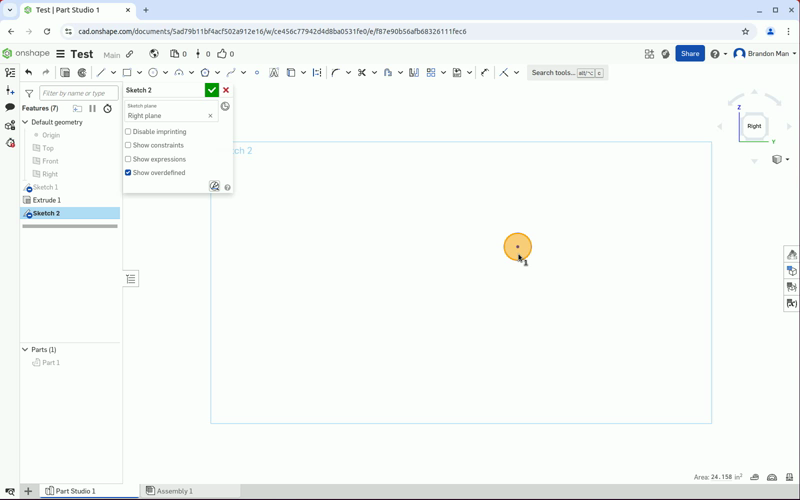
mouse_move(73, 352)
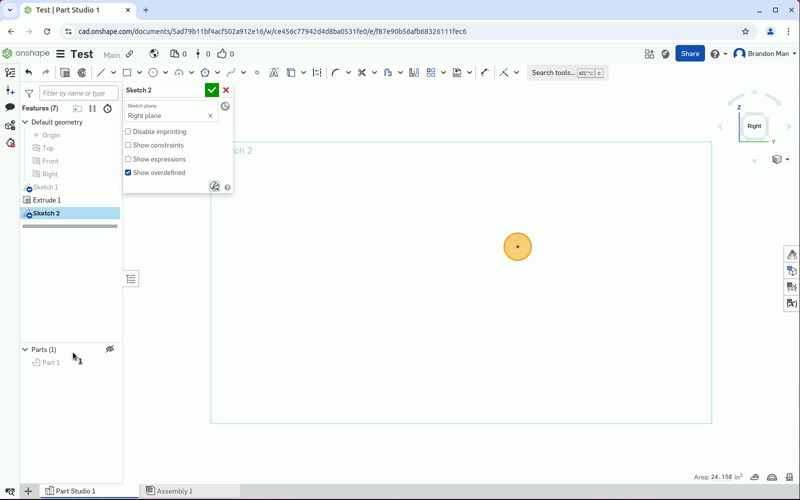
key(shift+y)
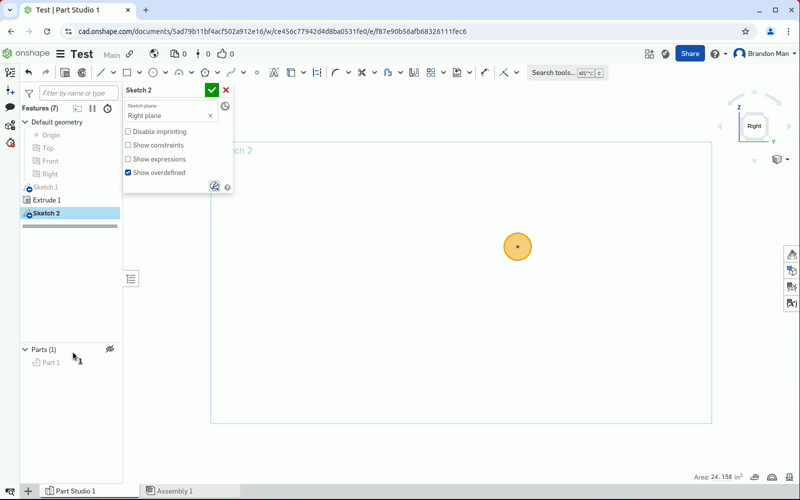
key(shift+e)
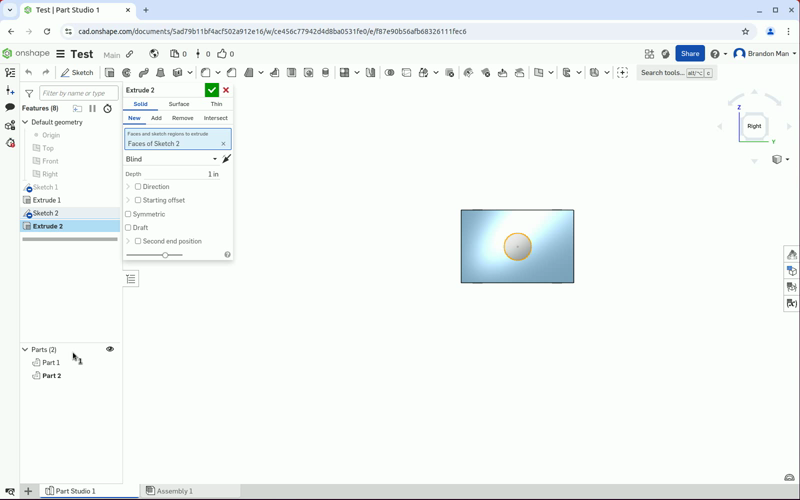
mouse_move(143, 106)
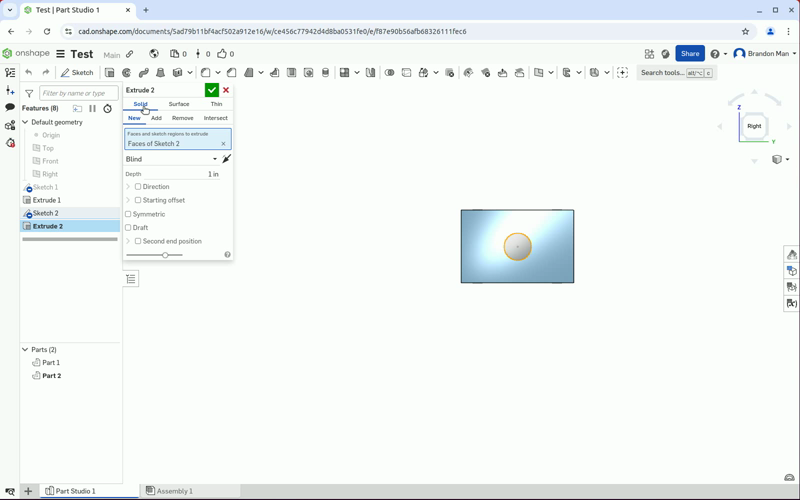
click(143, 106)
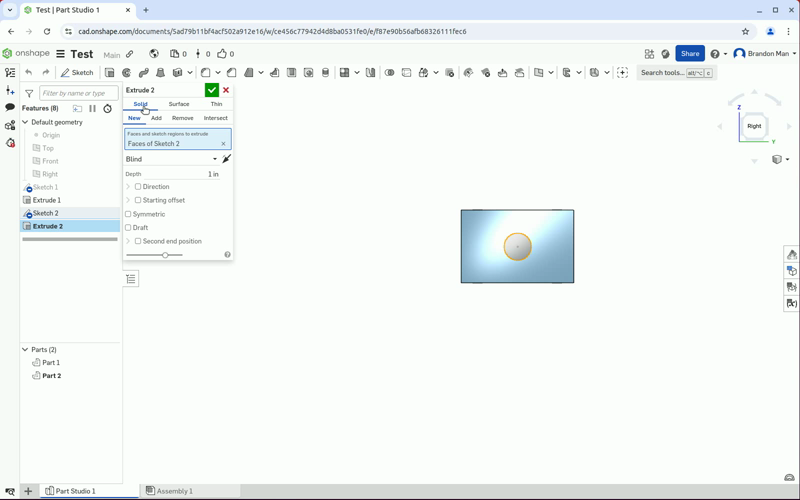
mouse_move(186, 120)
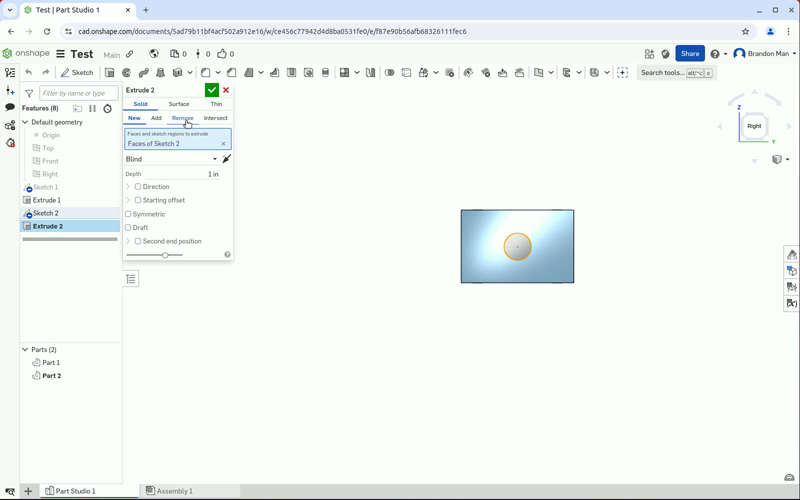
click(186, 120)
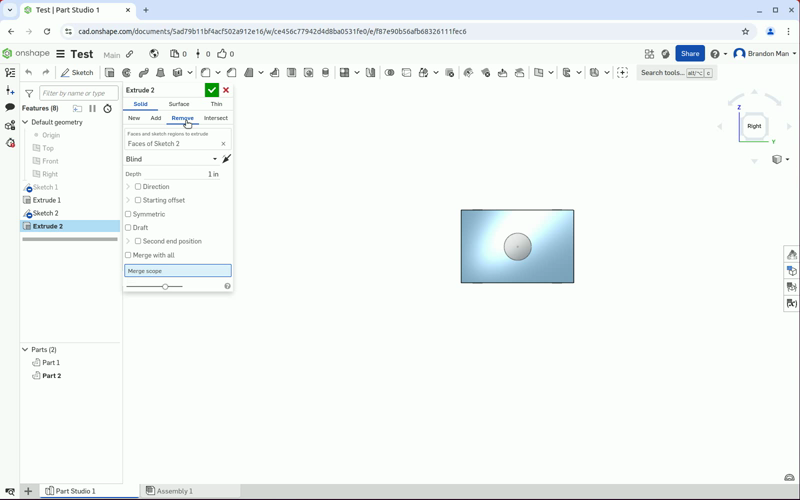
key(tab, 4)
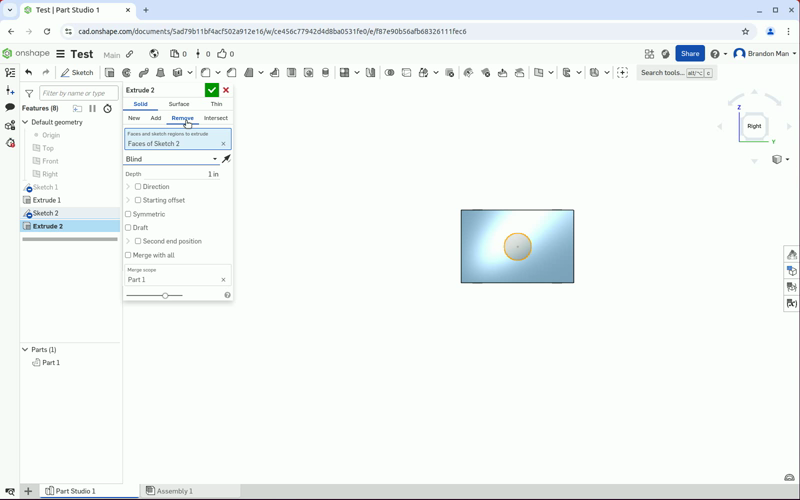
text(22.145)
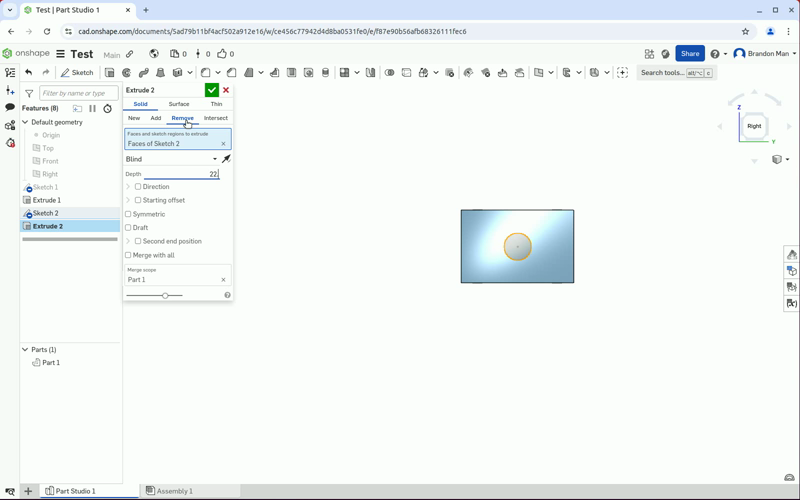
key(tab, 6)
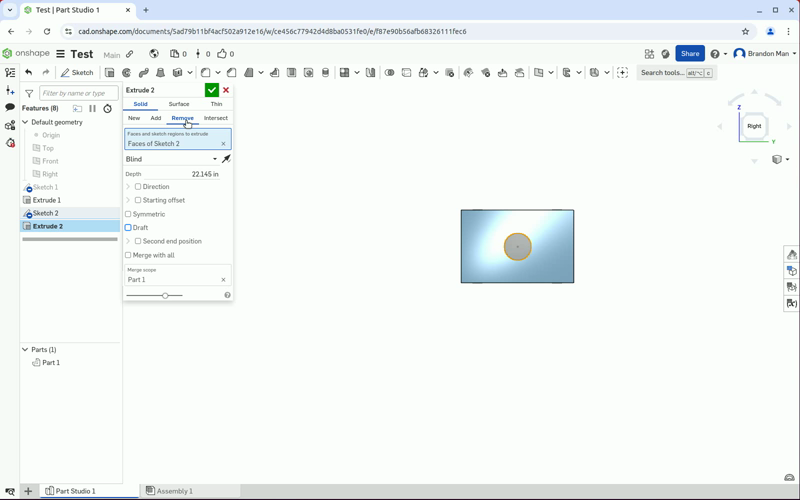
key(space)
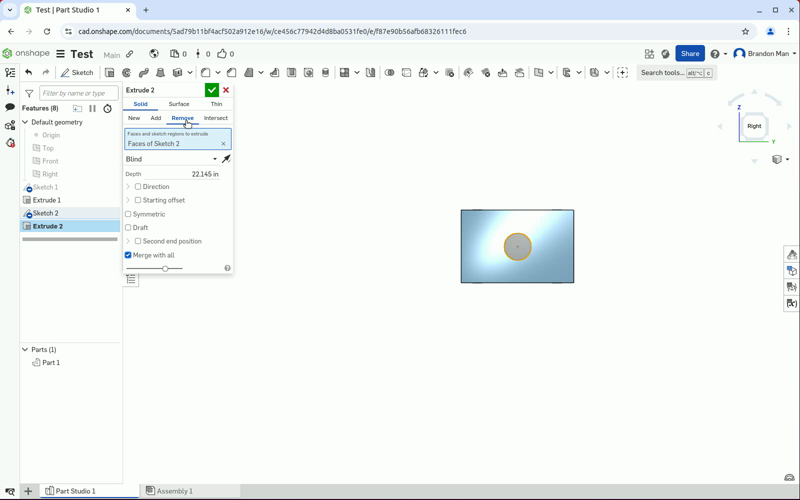
key(enter)
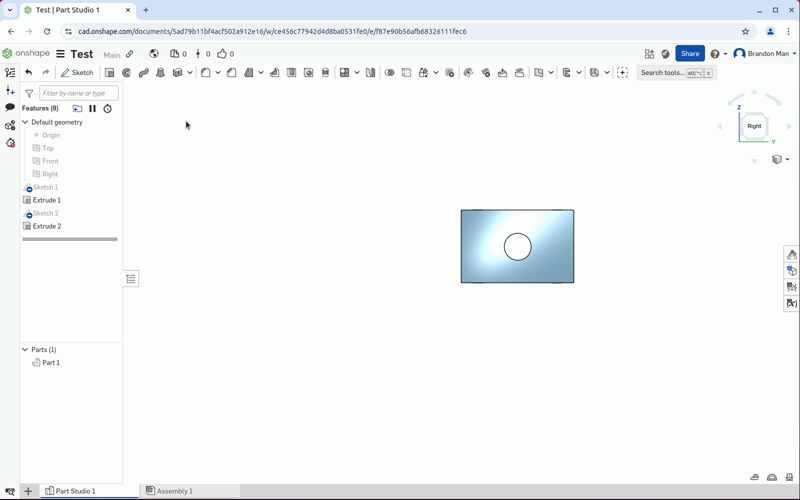
key(shift+h)
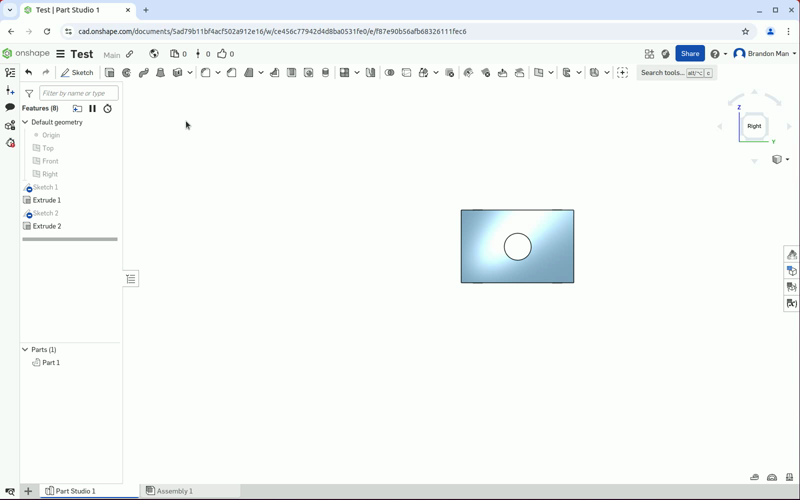
key(shift+h)
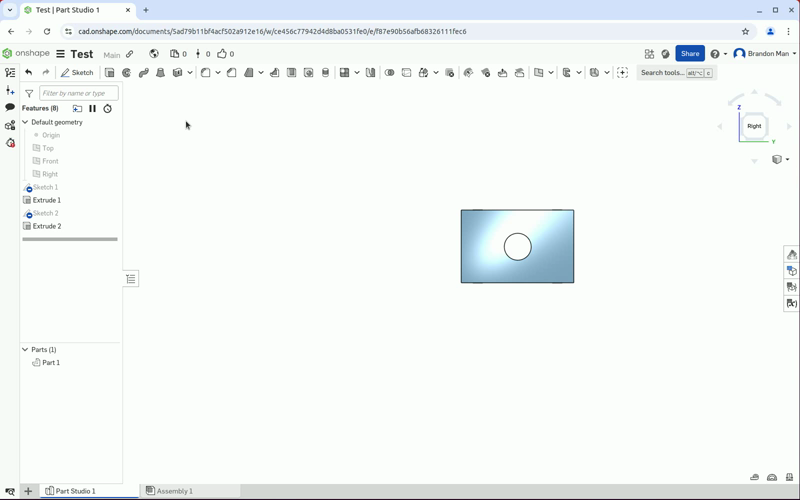
key(shift+7)
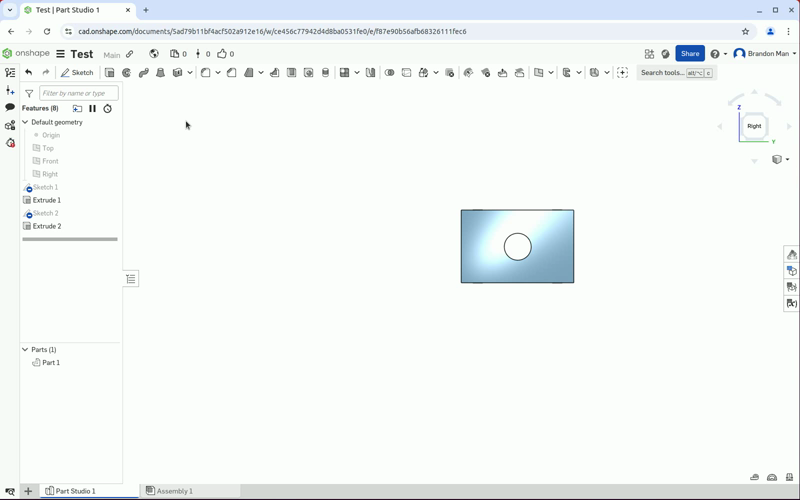
key(right, 2)
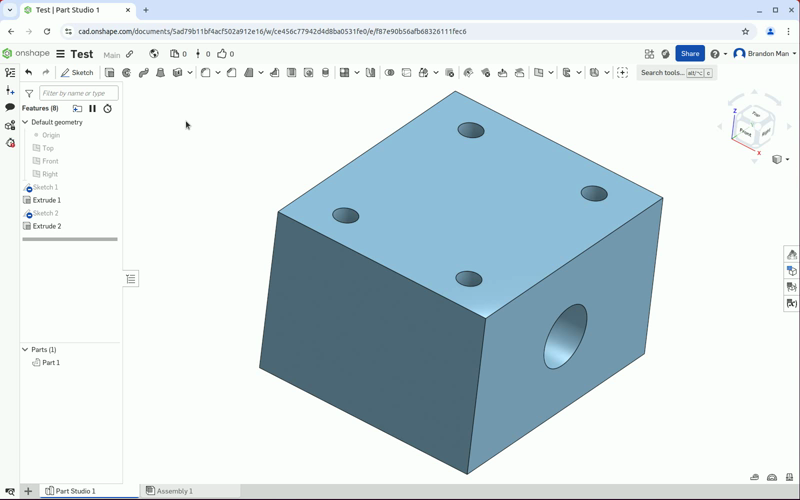
key(down, 2)
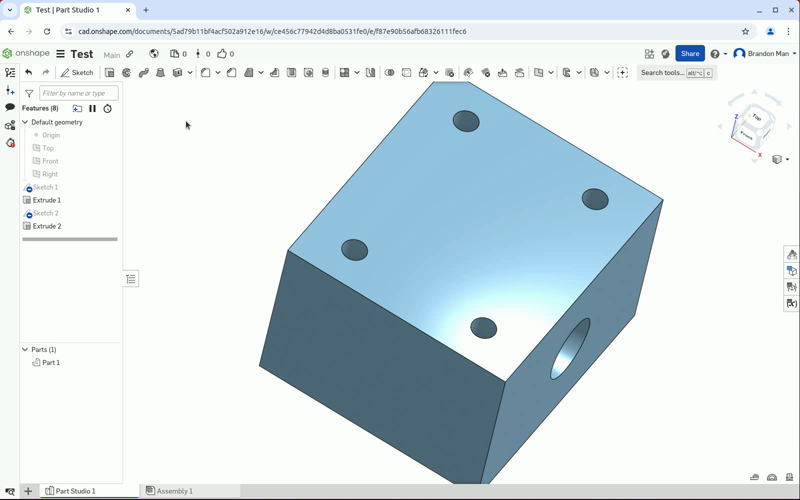
key(up, 2)
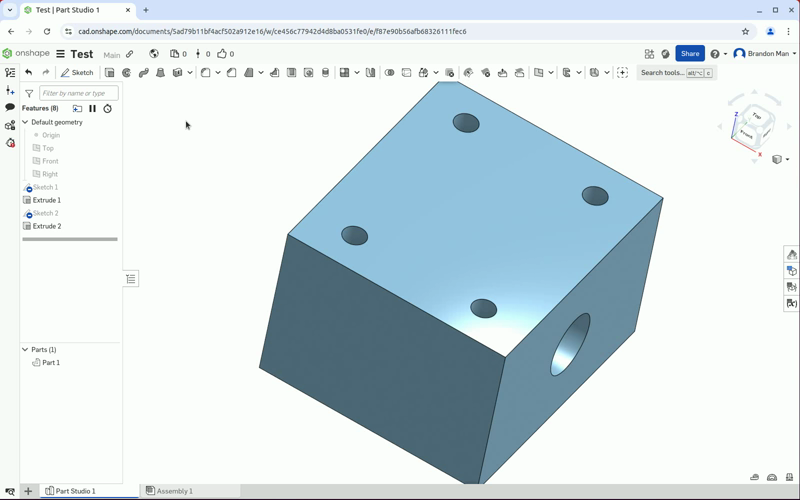
key(left, 2)
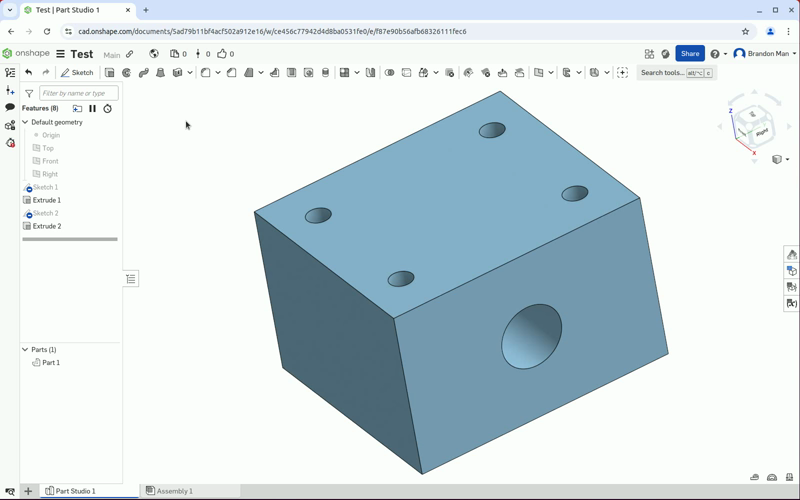
mouse_move(73, 189)
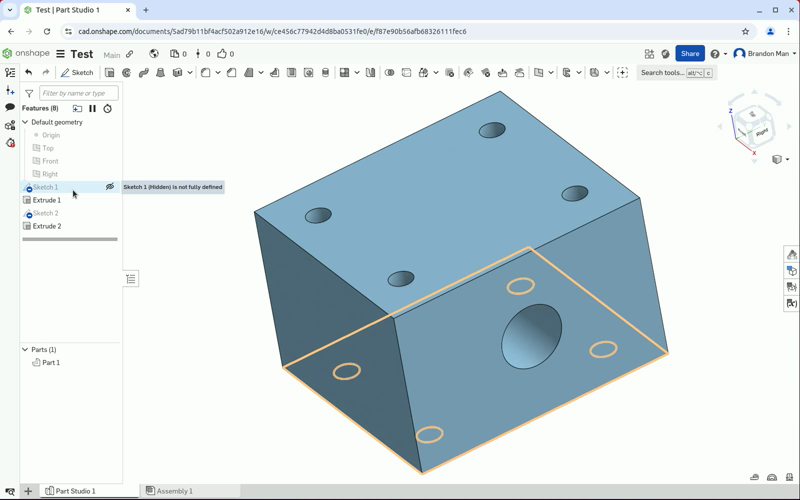
click(73, 189)